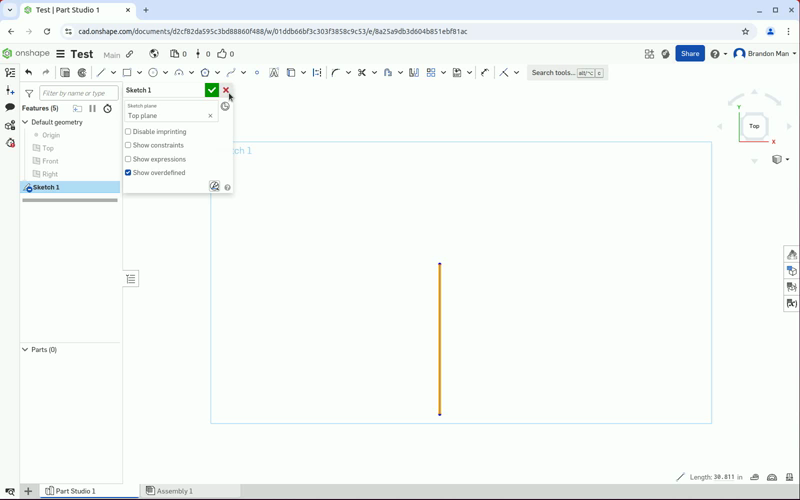
key(shift+h)
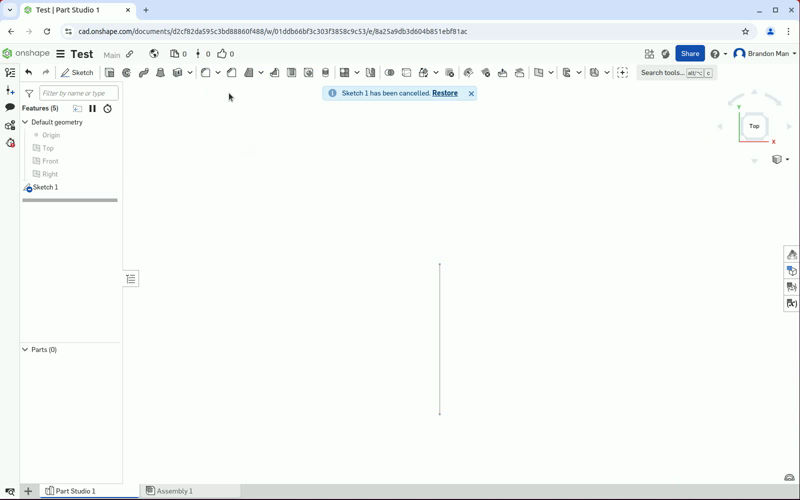
key(shift+s)
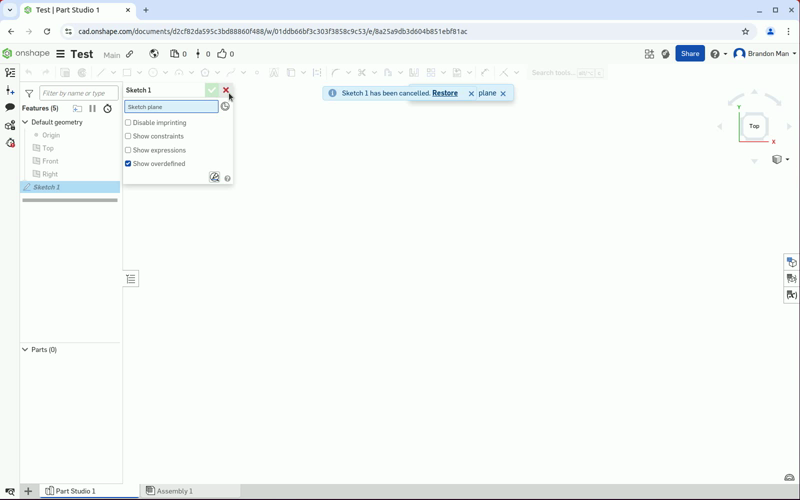
mouse_move(73, 150)
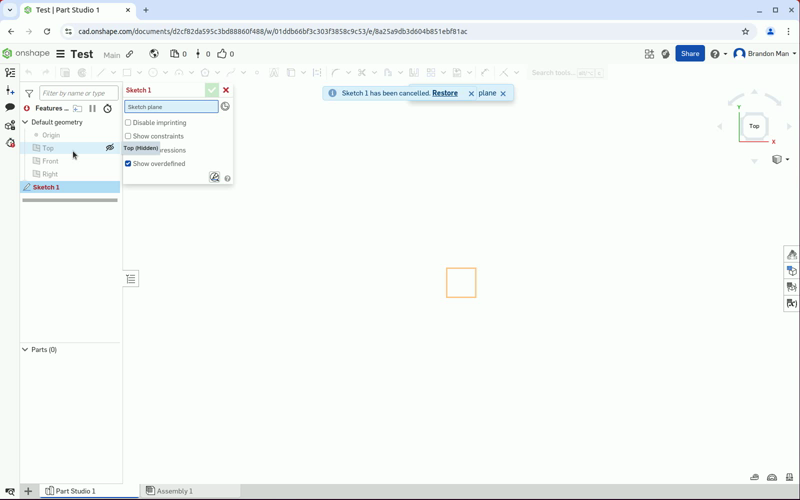
click(73, 150)
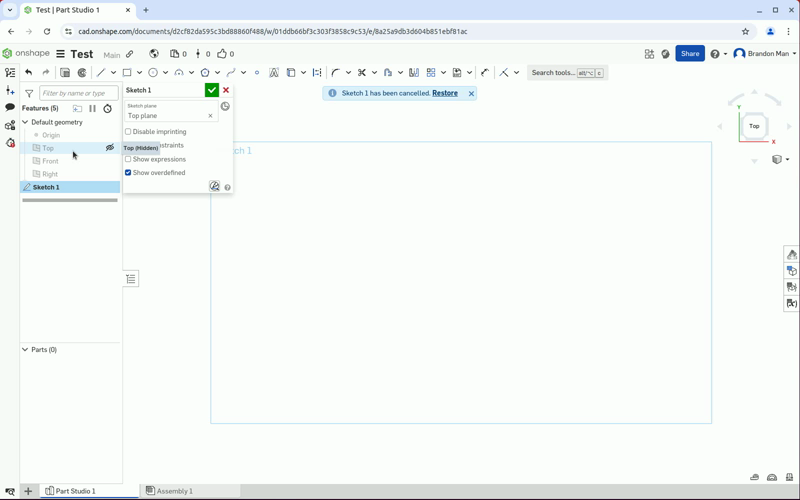
mouse_move(73, 352)
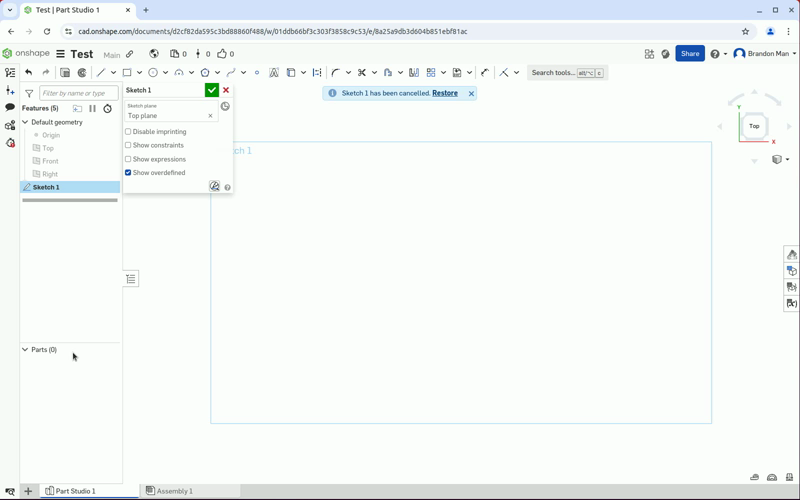
key(y)
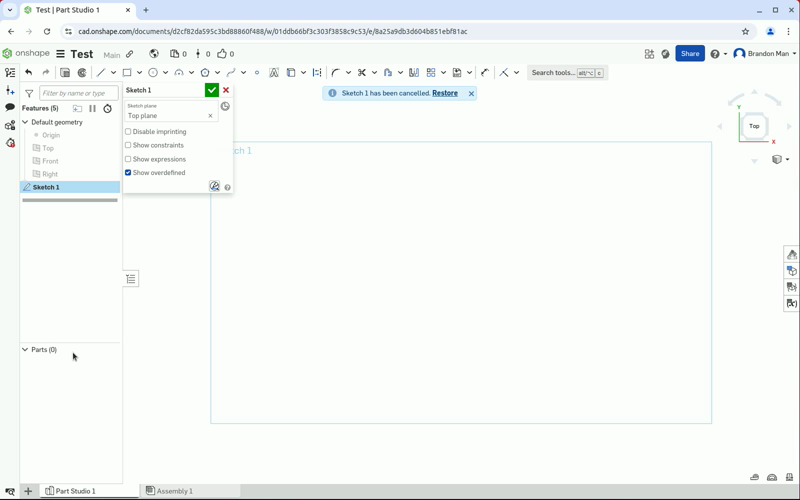
key(l)
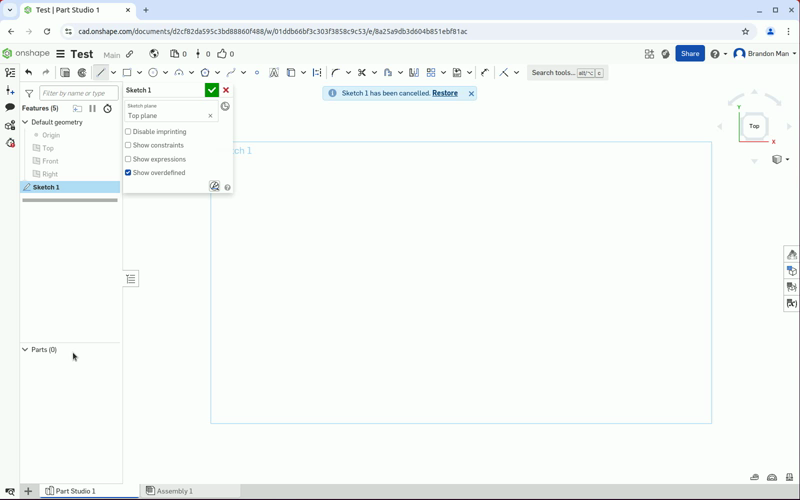
key_down(shift)
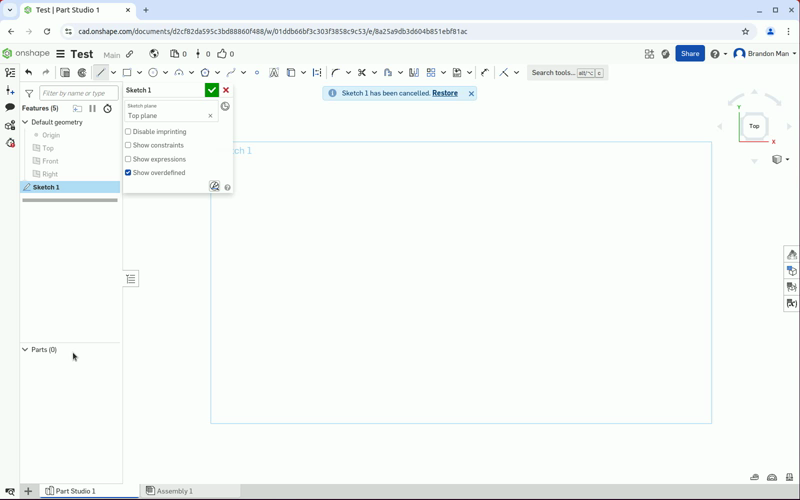
mouse_move(385, 357)
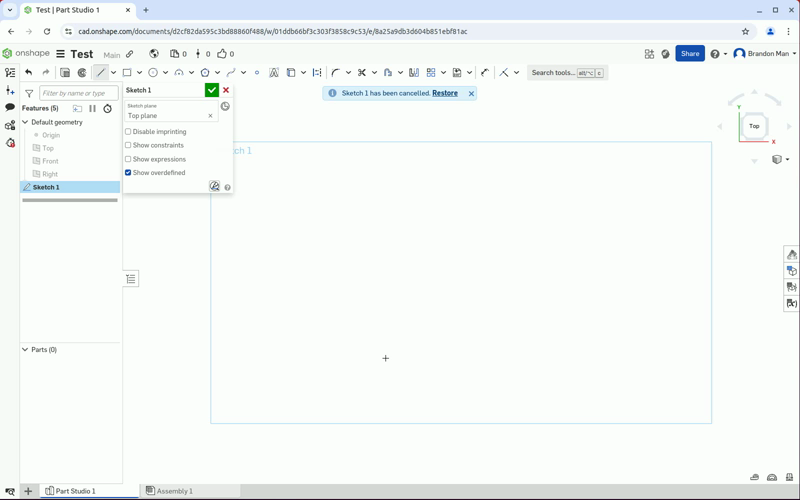
click(385, 357)
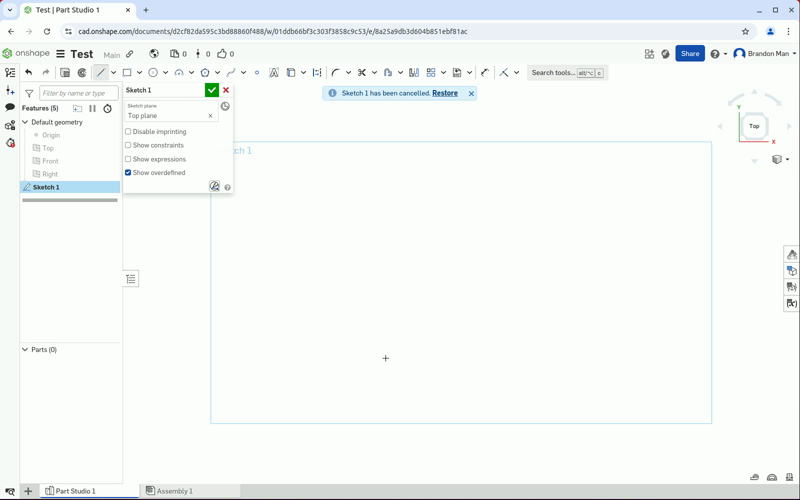
key_up(shift)
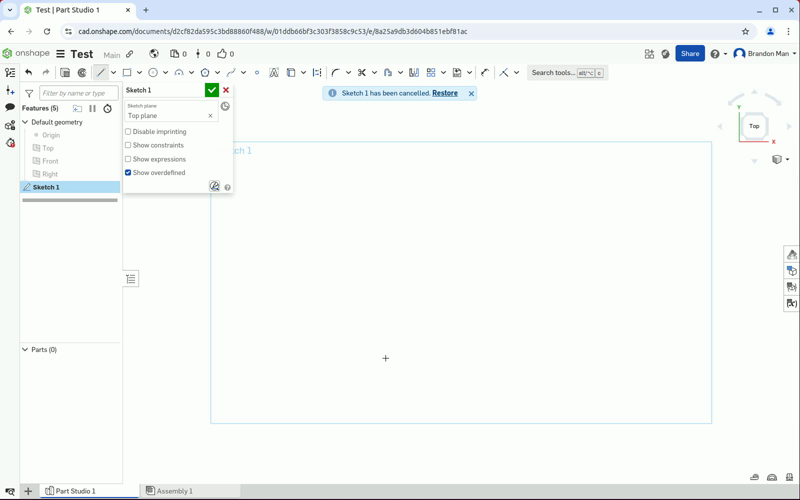
key_down(shift)
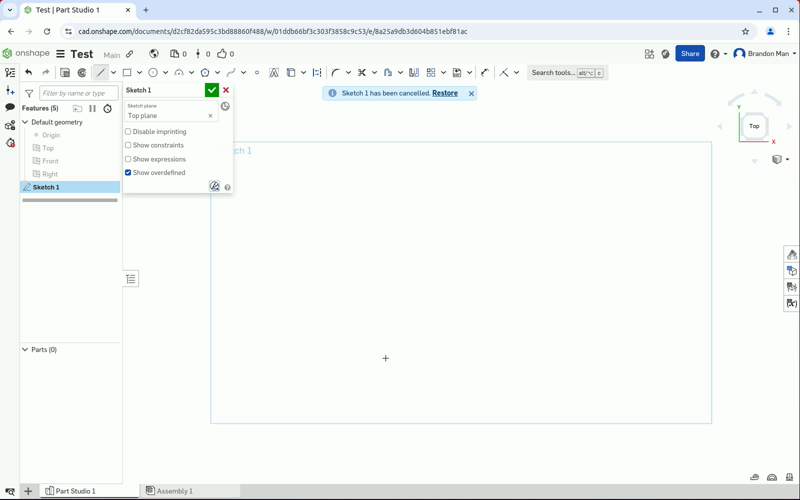
mouse_move(415, 357)
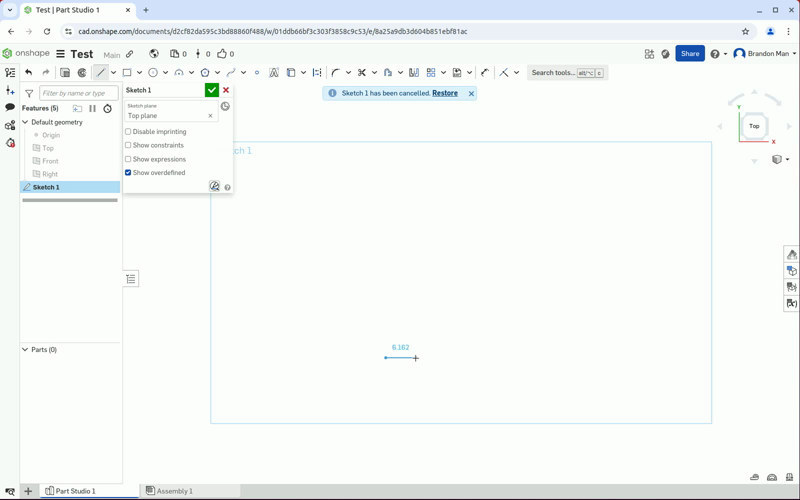
mouse_move(423, 357)
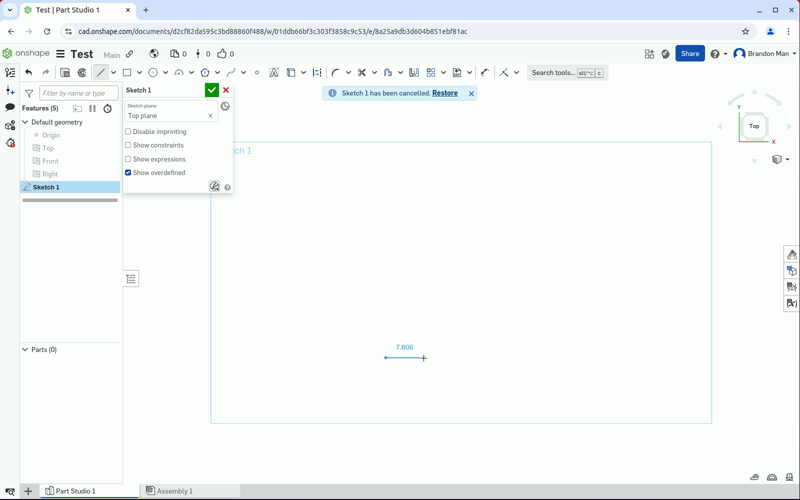
click(423, 357)
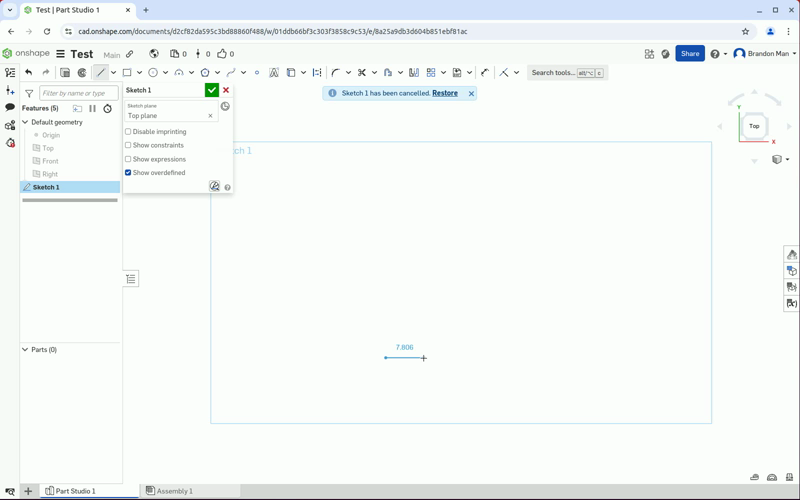
key_up(shift)
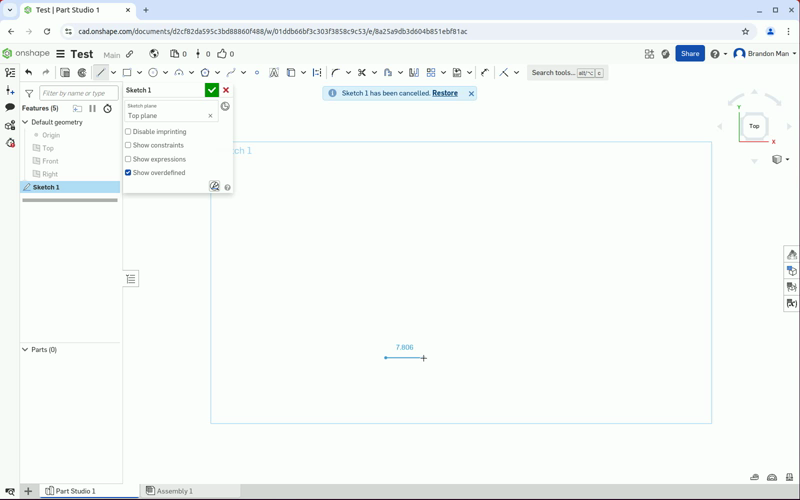
key_down(shift)
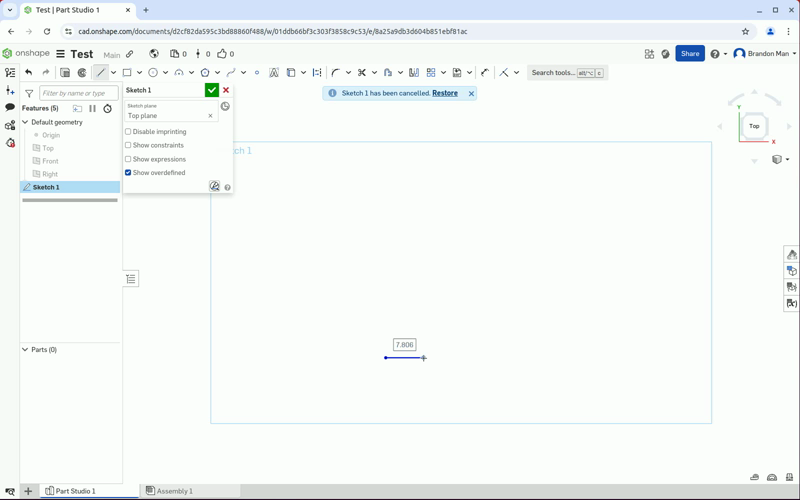
mouse_move(453, 357)
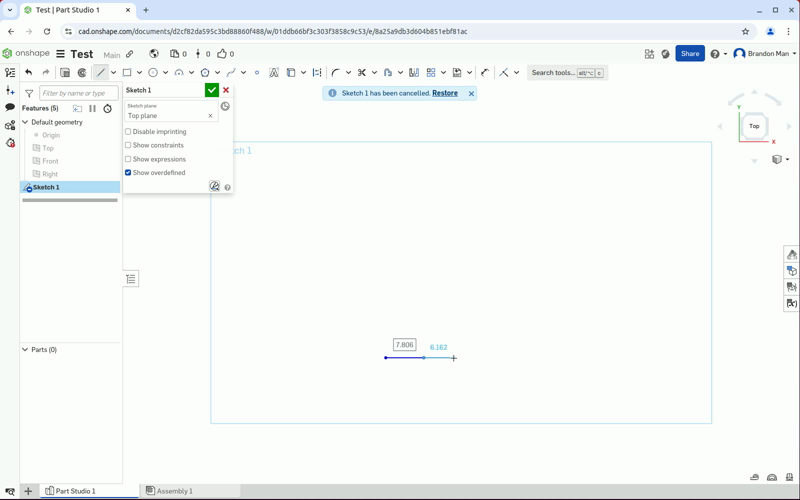
mouse_move(423, 319)
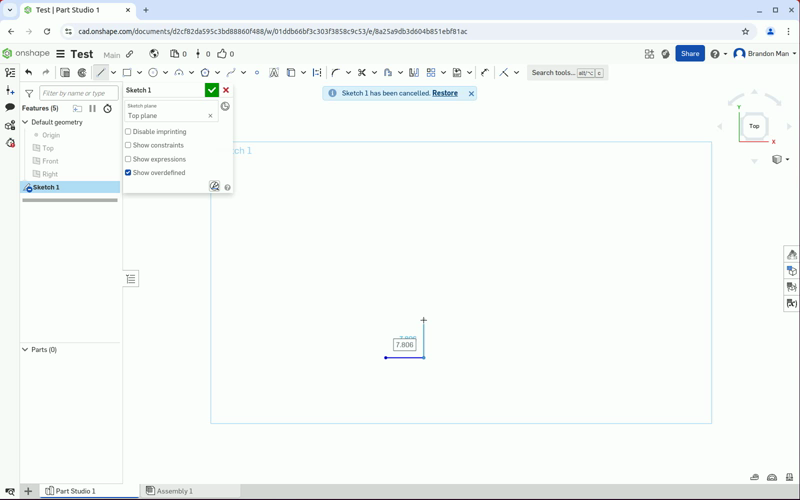
click(423, 319)
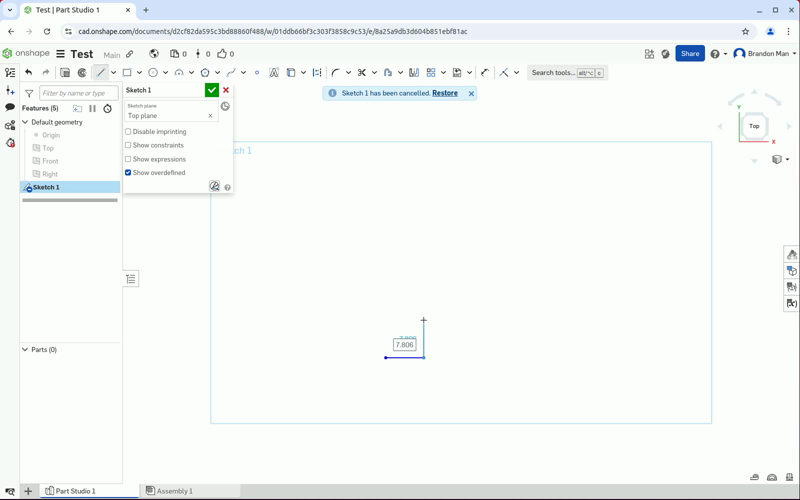
key_up(shift)
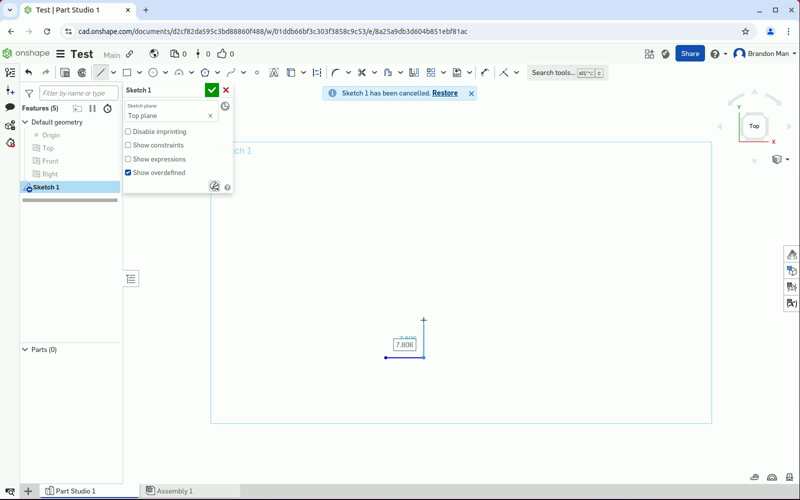
key_down(shift)
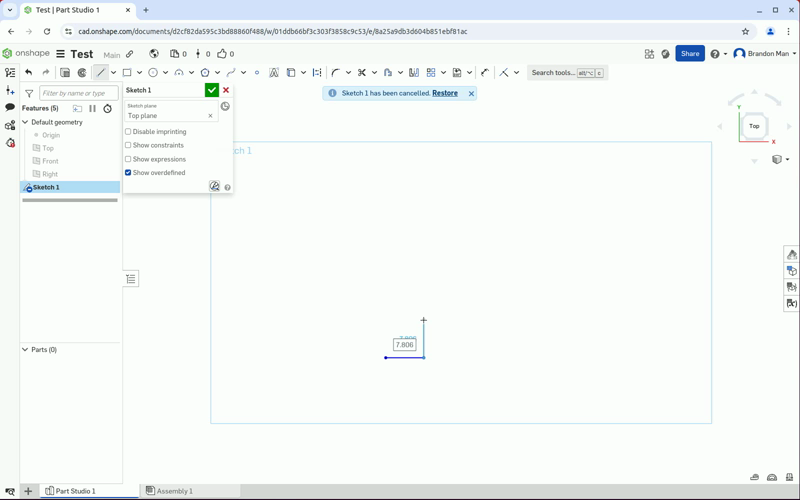
mouse_move(453, 319)
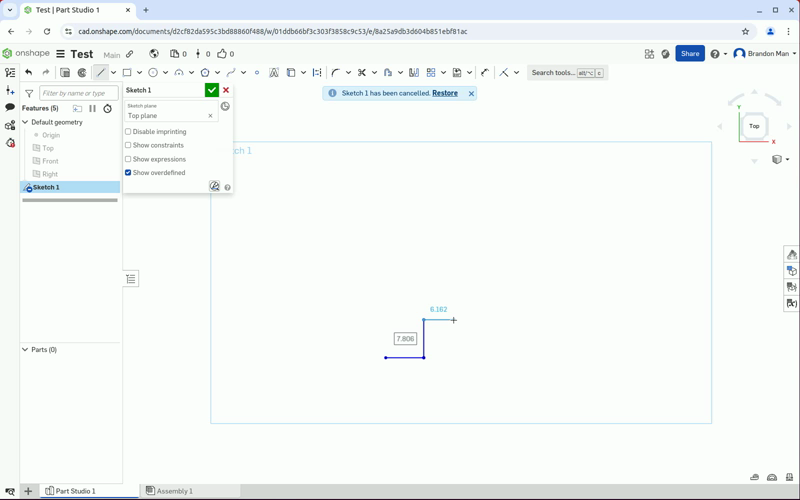
mouse_move(461, 319)
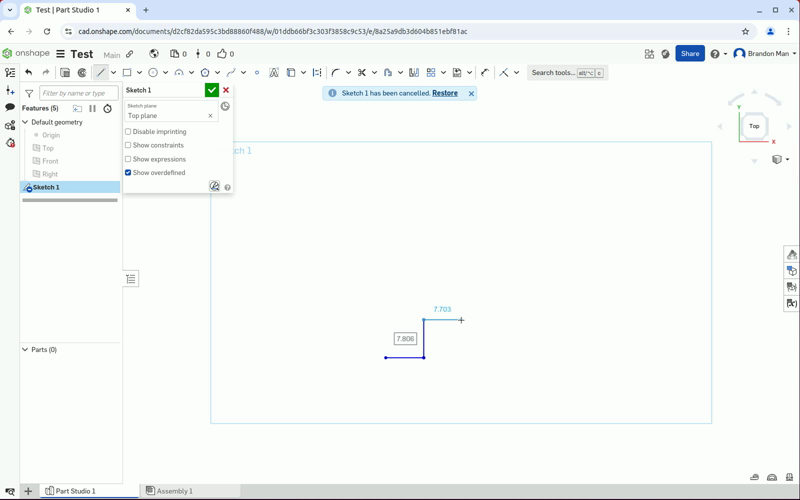
click(461, 319)
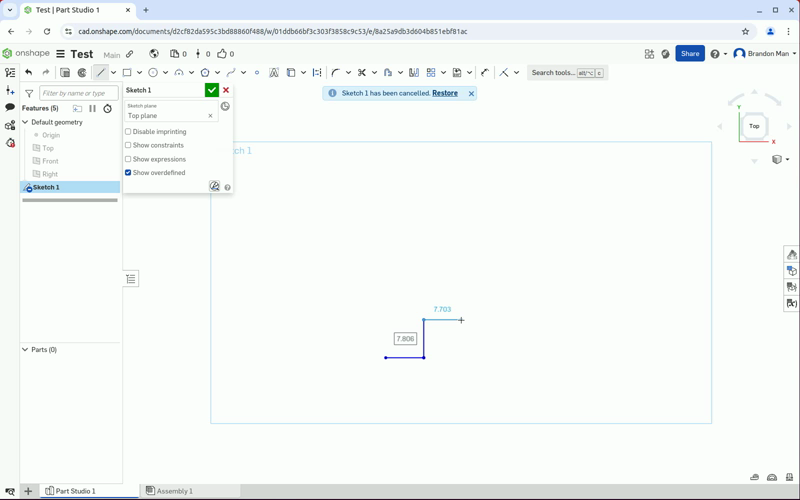
key_up(shift)
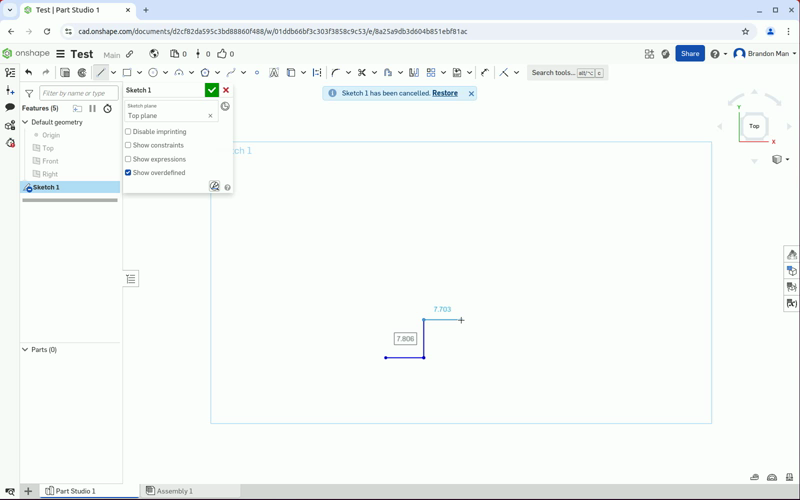
key_down(shift)
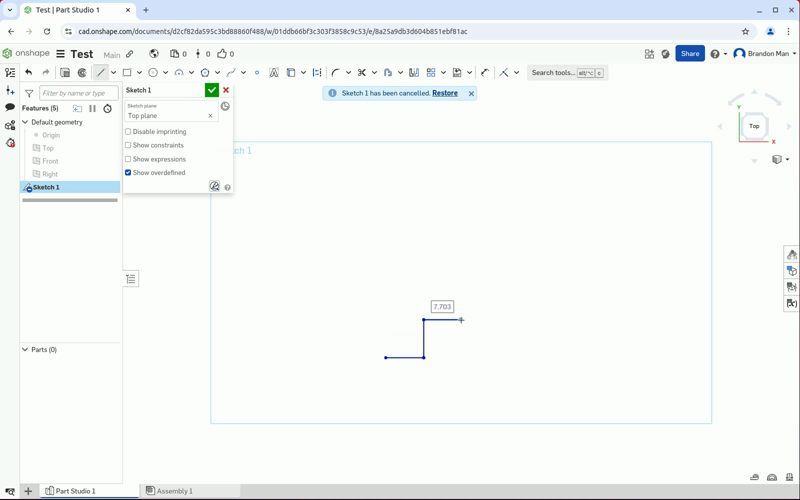
mouse_move(491, 319)
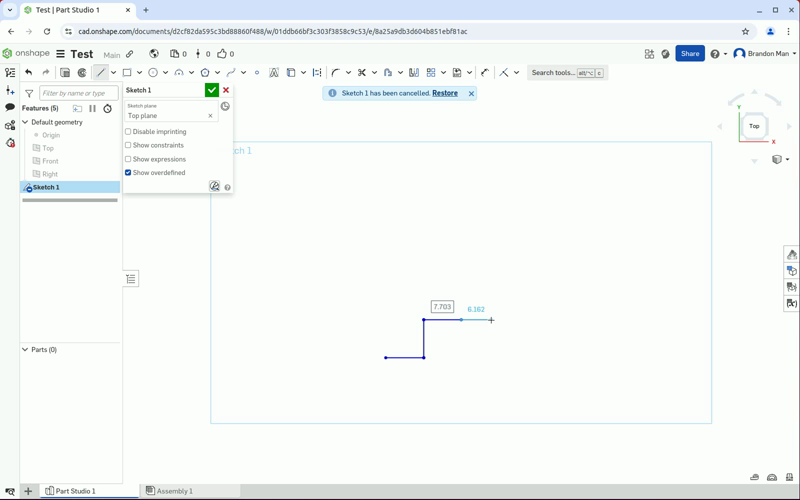
mouse_move(461, 282)
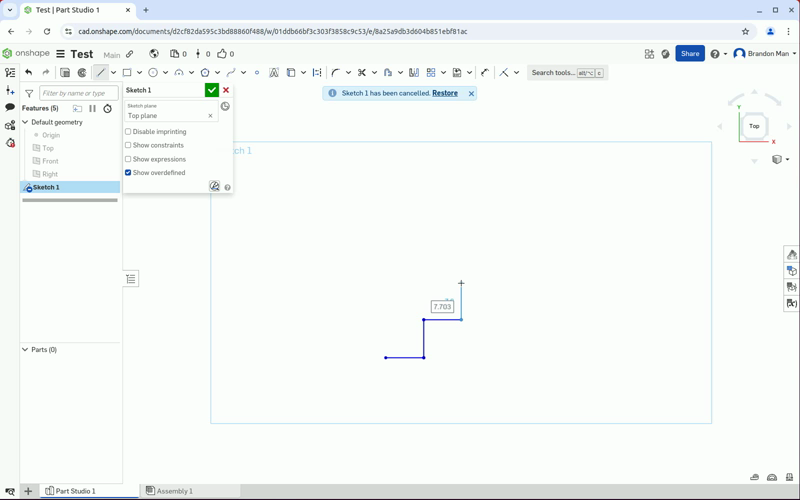
click(461, 282)
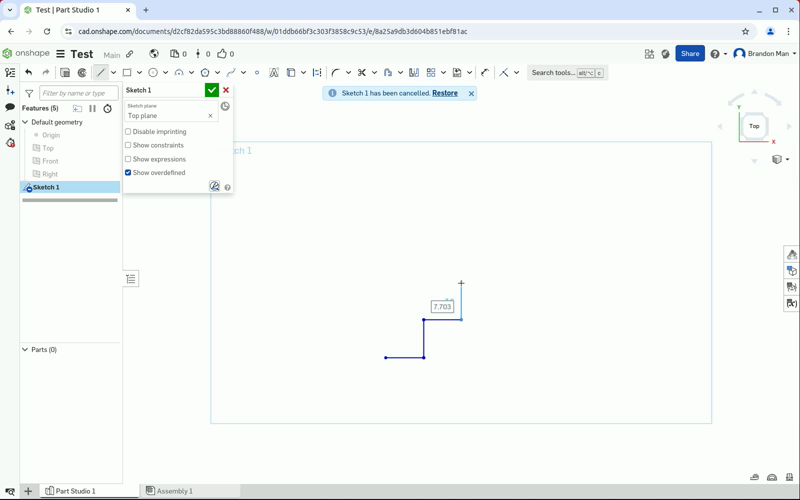
key_up(shift)
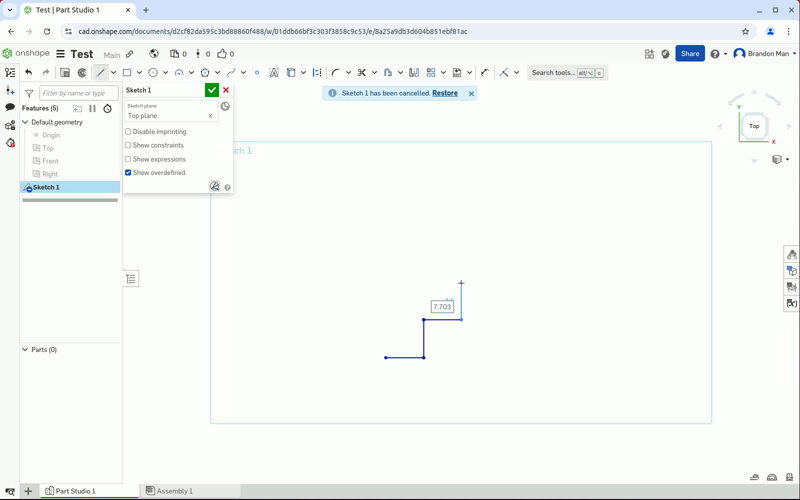
key_down(shift)
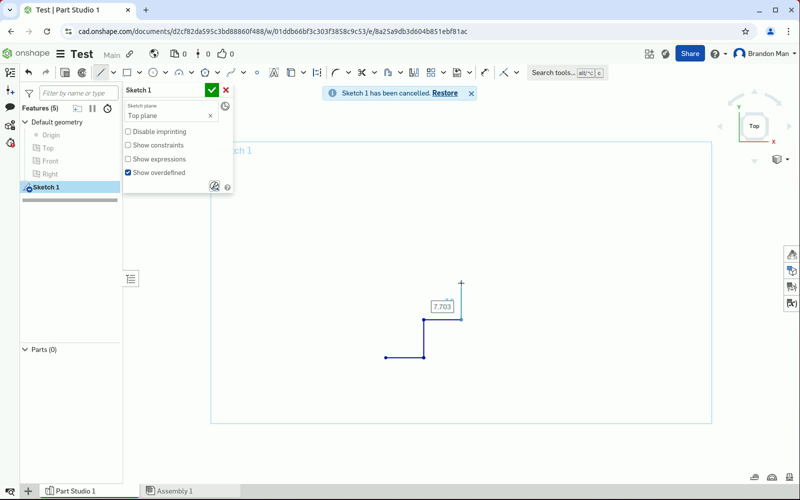
mouse_move(385, 282)
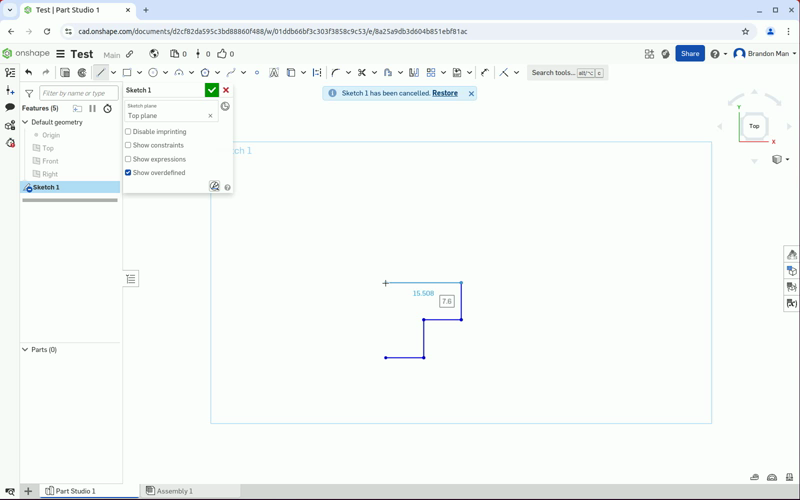
click(385, 282)
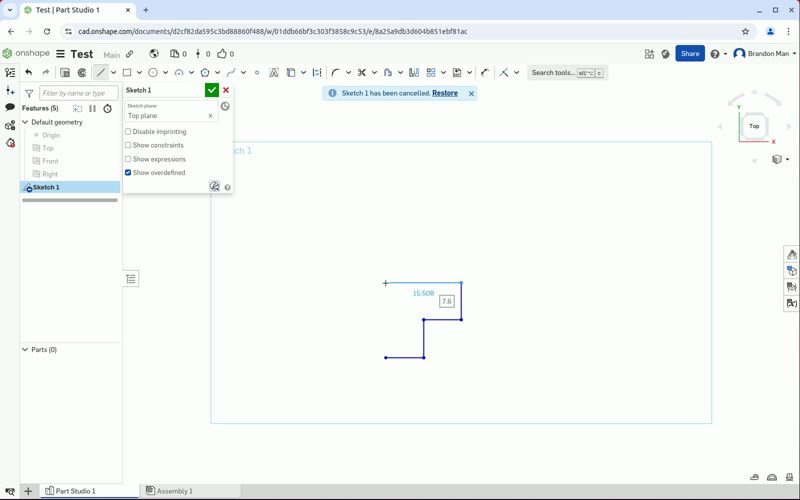
key_up(shift)
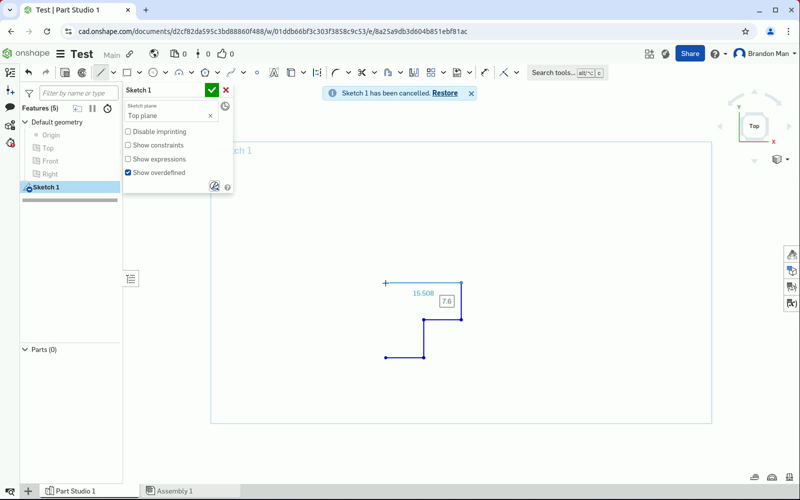
key_down(shift)
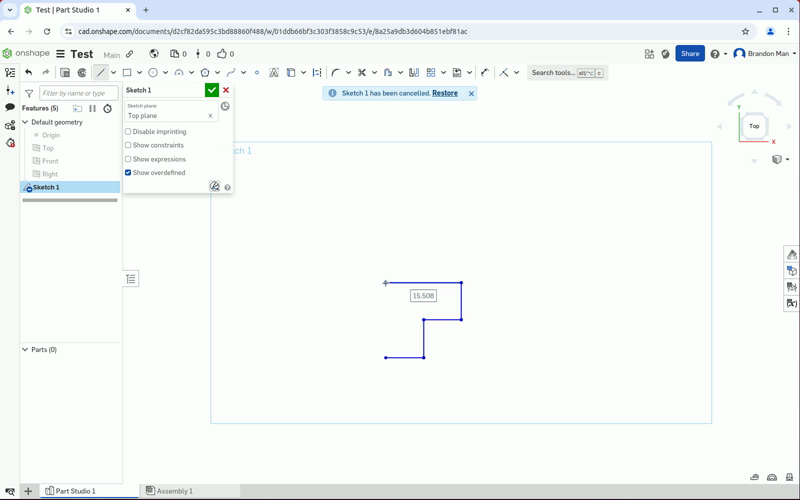
mouse_move(385, 357)
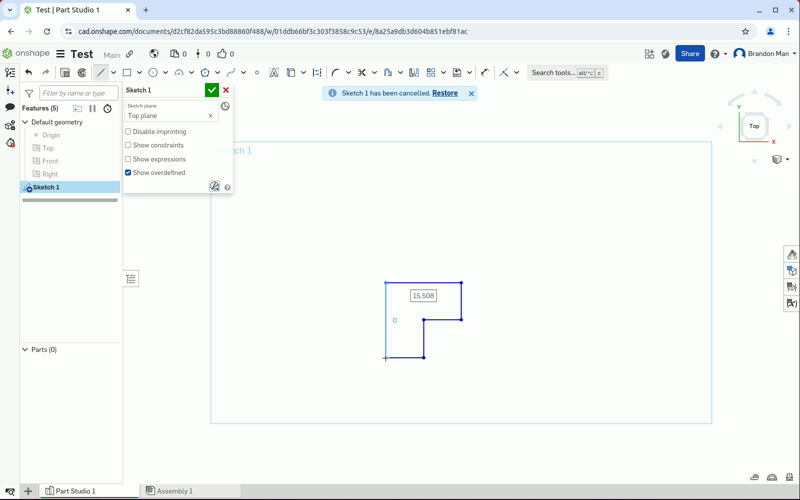
key_up(shift)
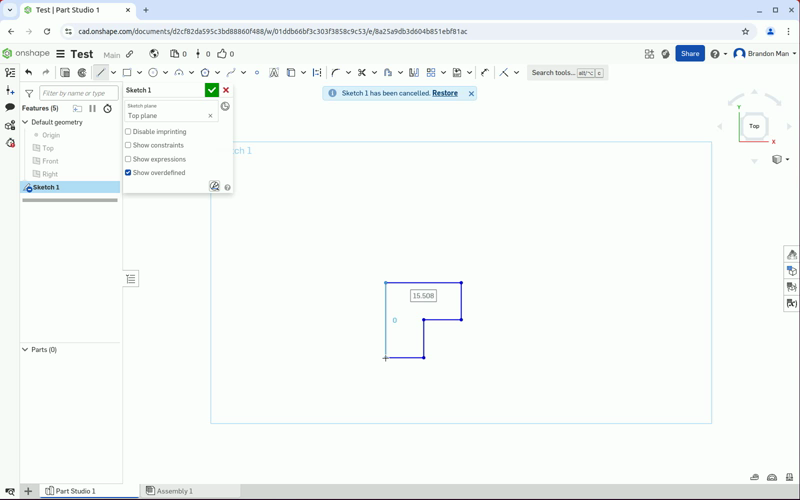
click(385, 357)
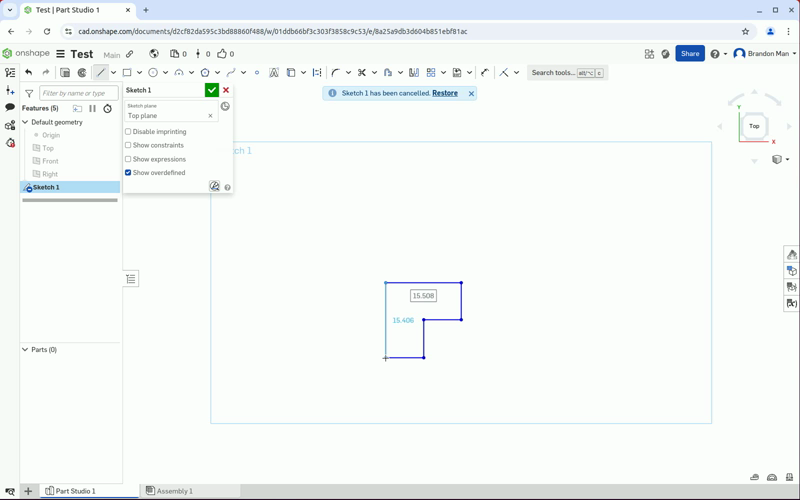
key(esc)
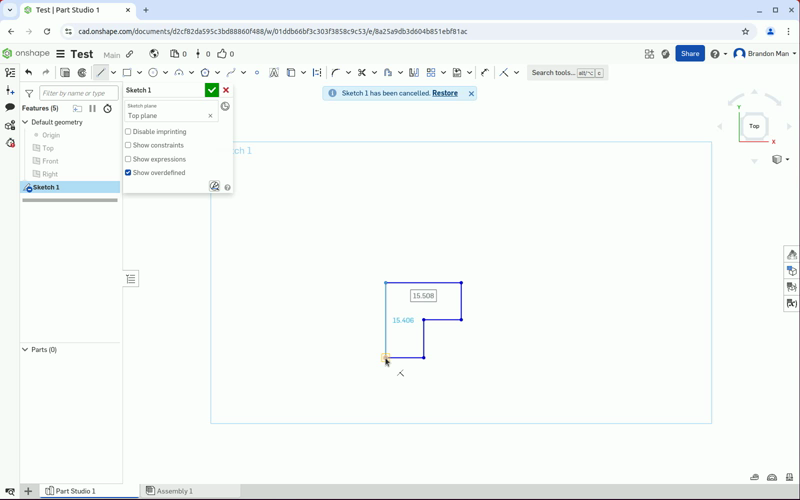
mouse_move(390, 310)
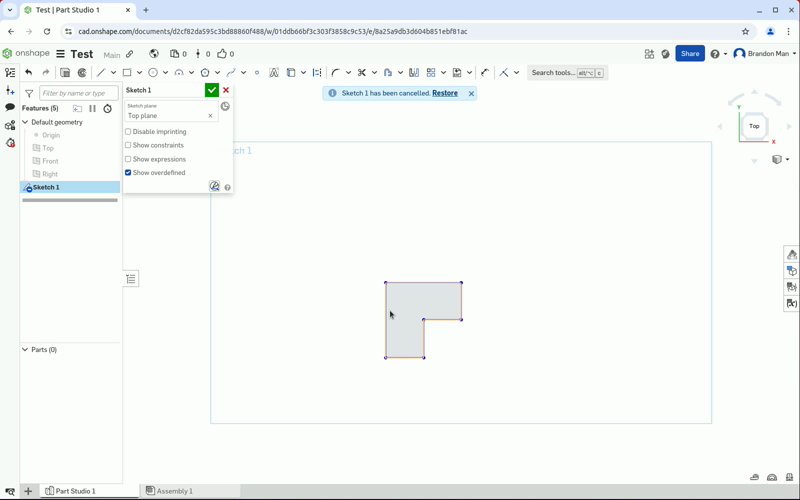
click(390, 310)
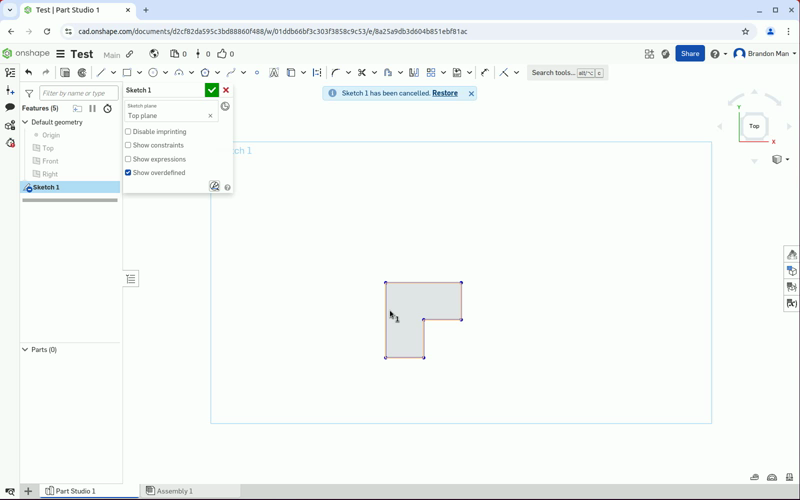
mouse_move(73, 352)
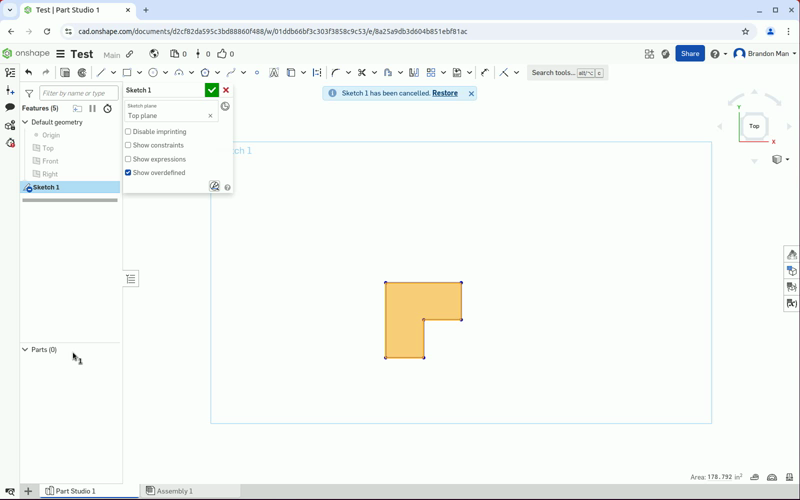
key(shift+y)
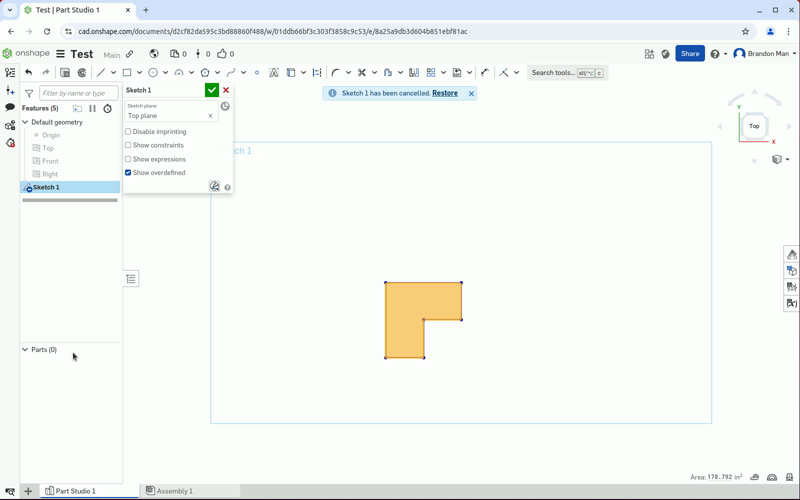
key(shift+e)
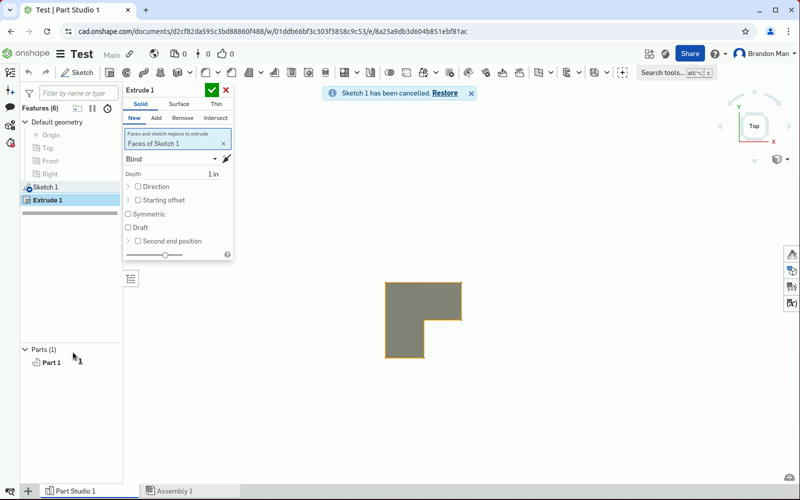
mouse_move(143, 106)
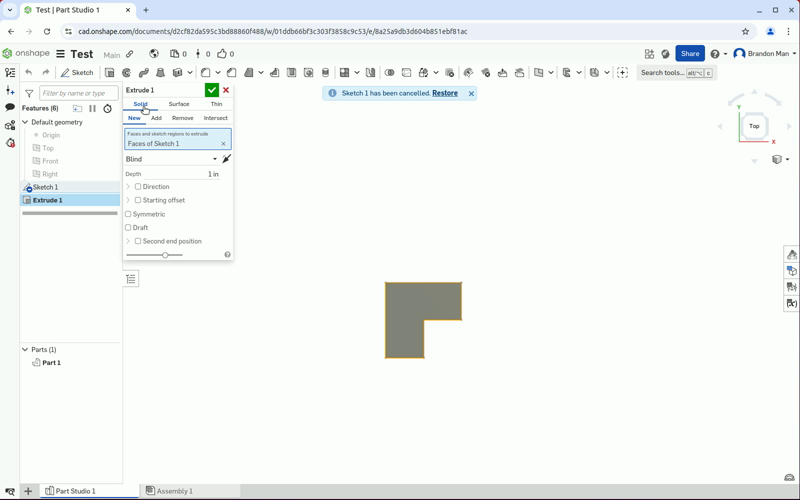
click(143, 106)
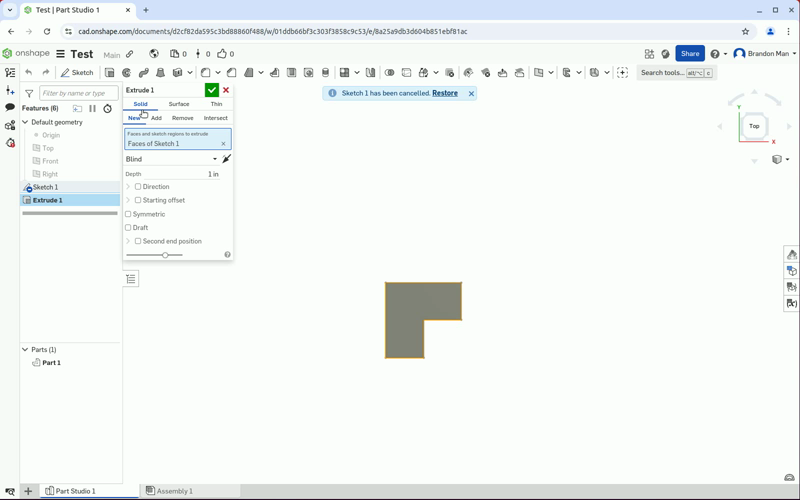
mouse_move(137, 120)
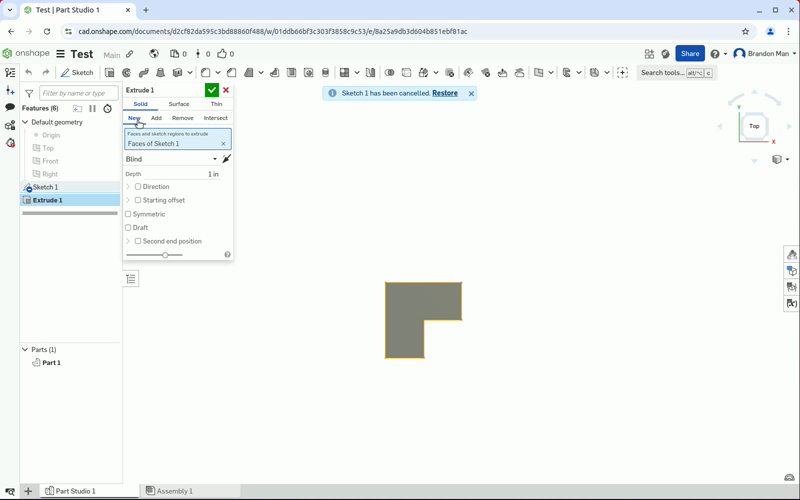
click(137, 120)
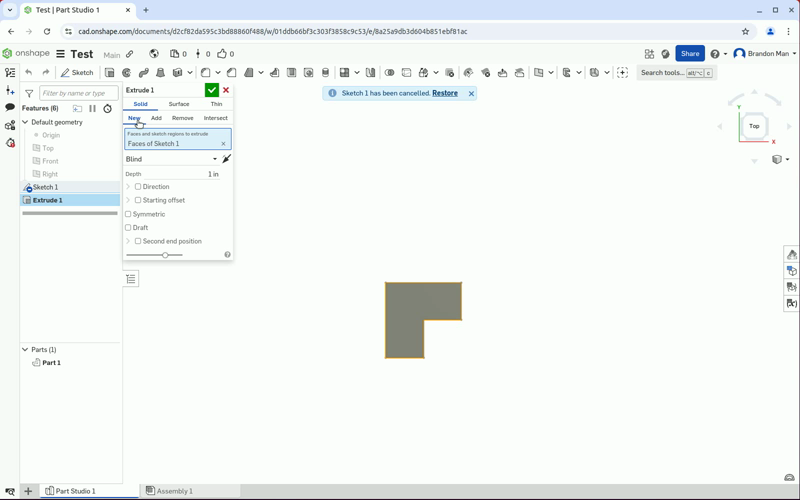
key(tab, 4)
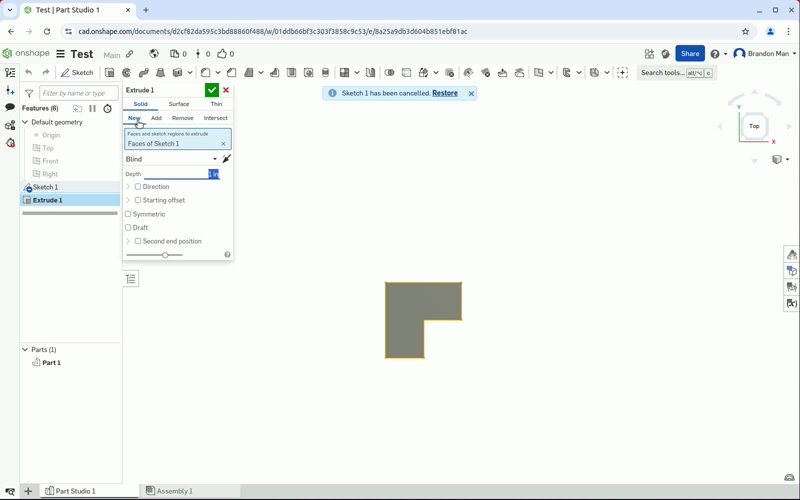
text(7.703)
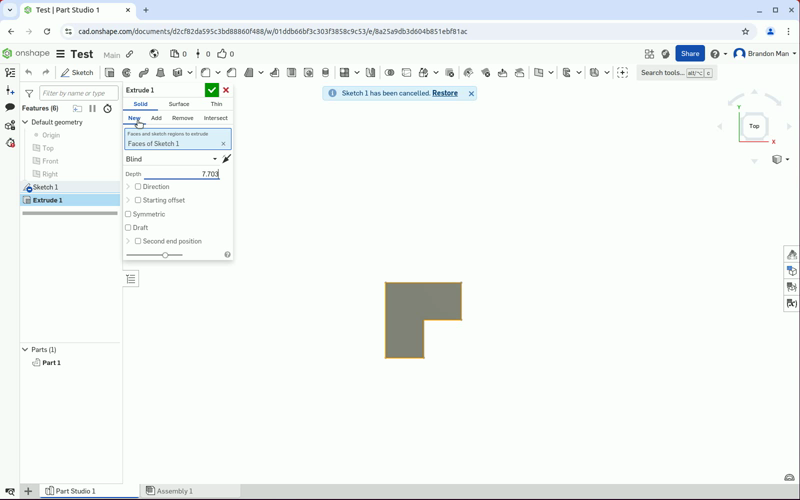
key(enter)
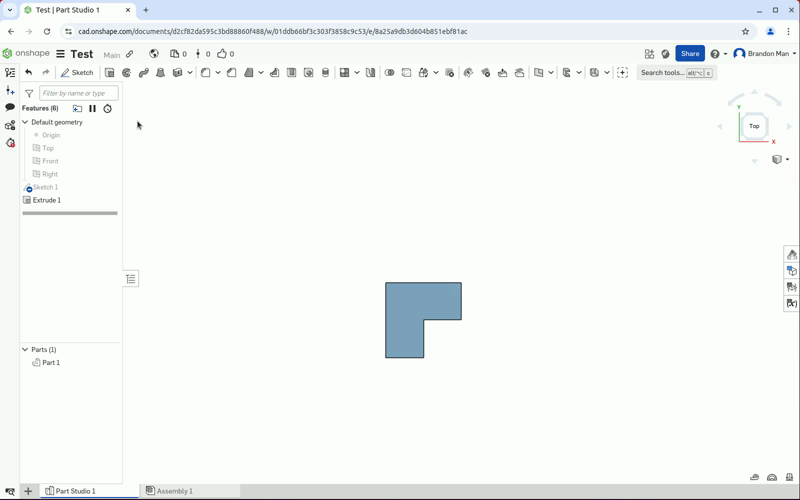
key(shift+h)
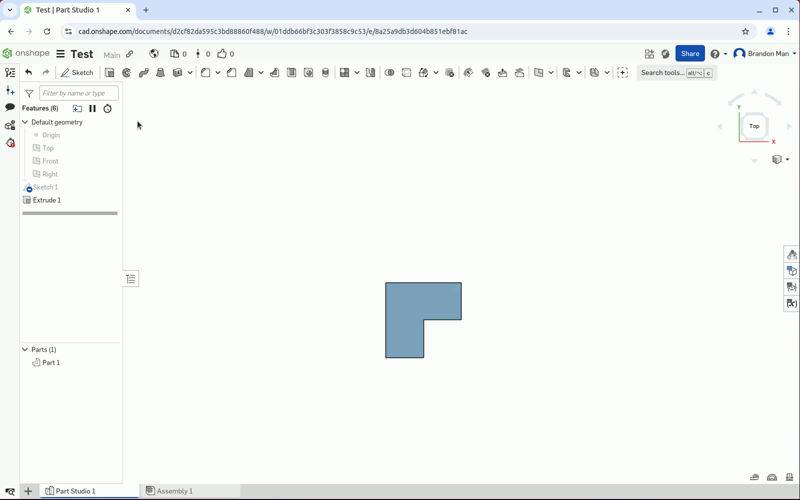
key(shift+h)
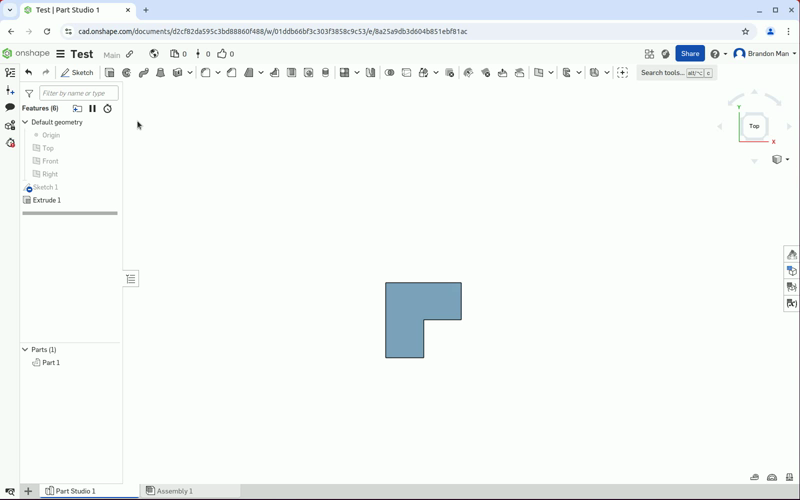
mouse_move(73, 189)
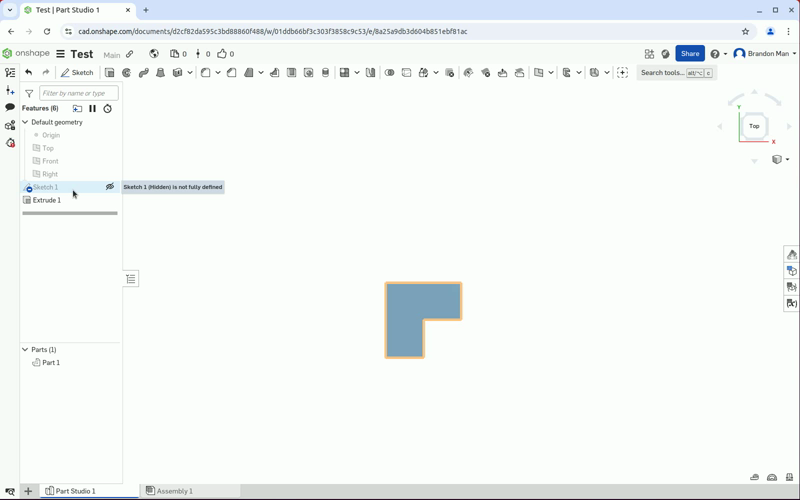
click(73, 189)
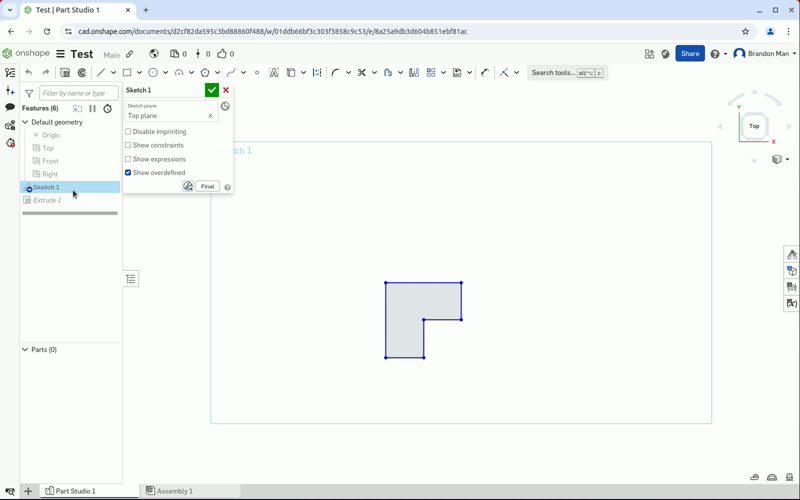
mouse_move(229, 92)
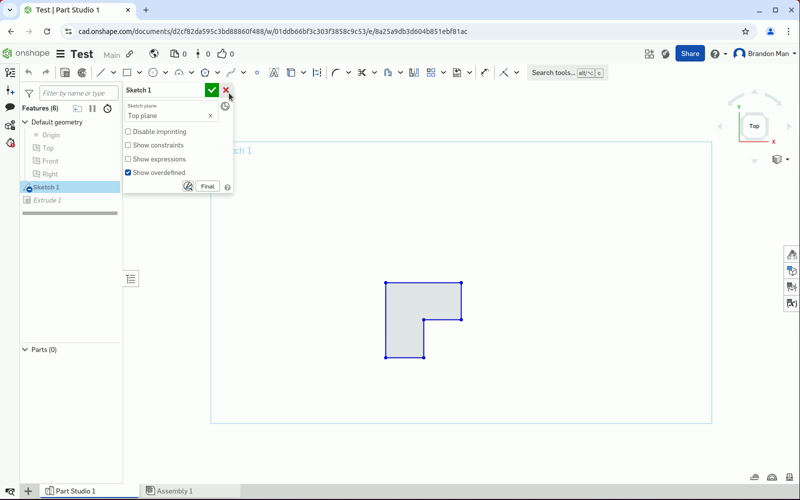
click(229, 92)
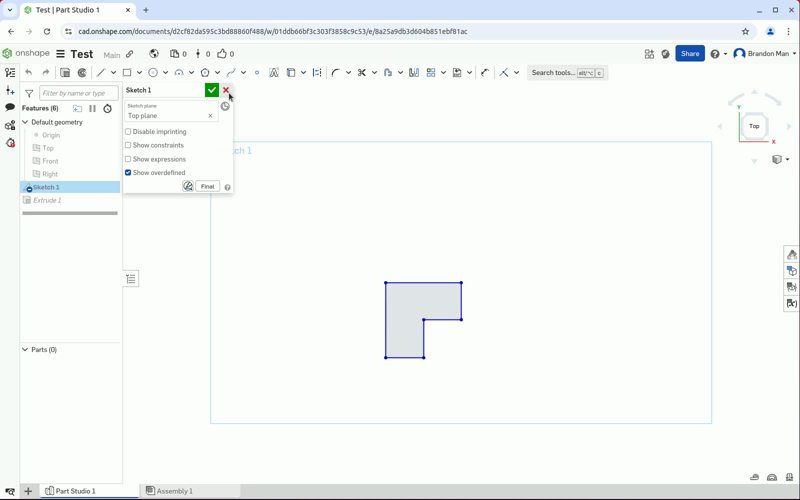
key(shift+s)
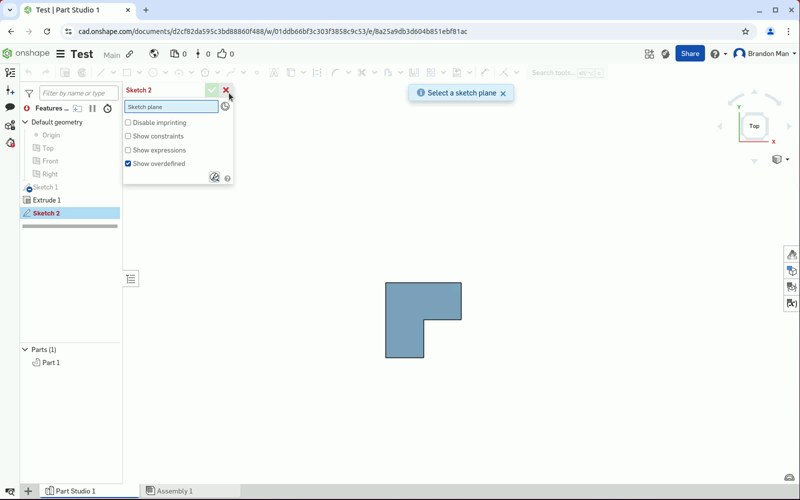
mouse_move(73, 150)
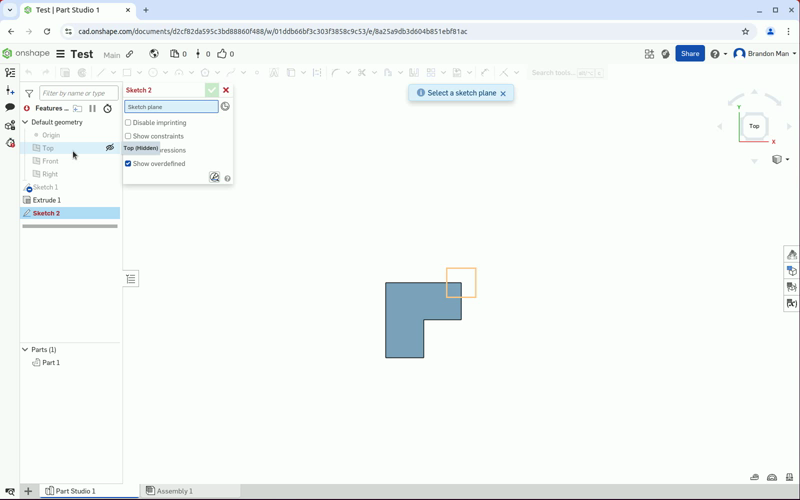
click(73, 150)
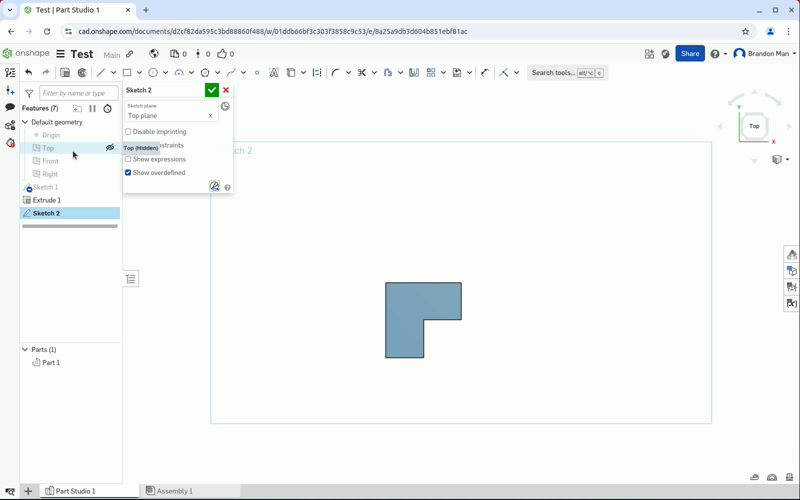
mouse_move(73, 352)
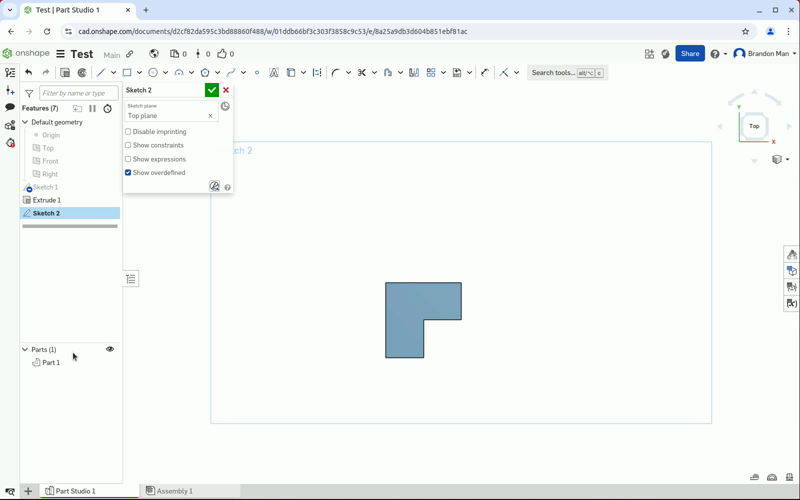
key(y)
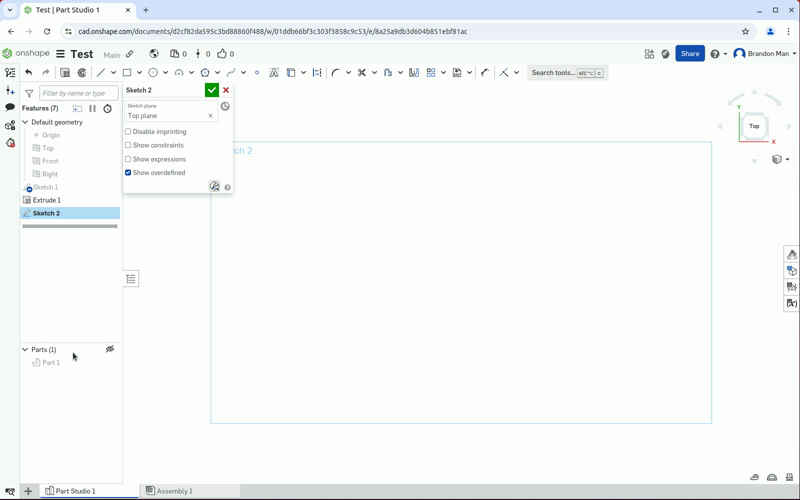
key(l)
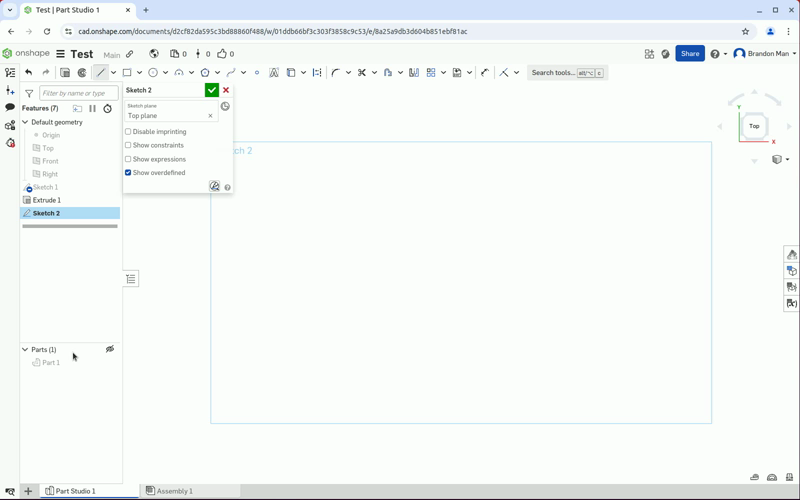
key_down(shift)
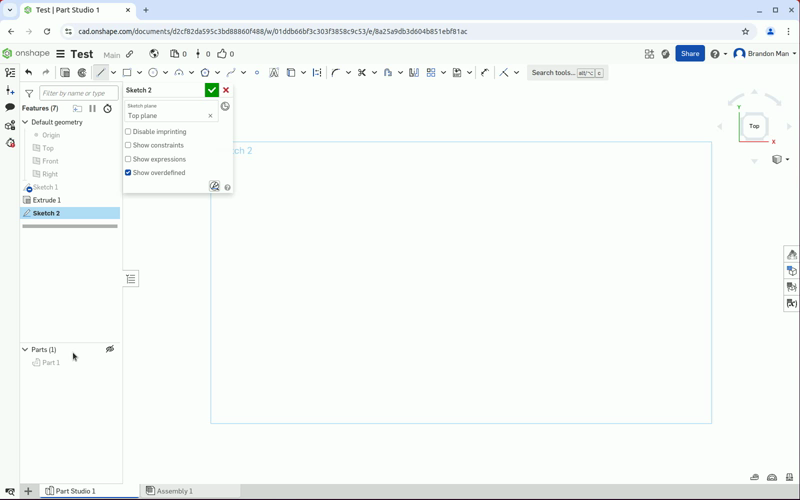
mouse_move(385, 395)
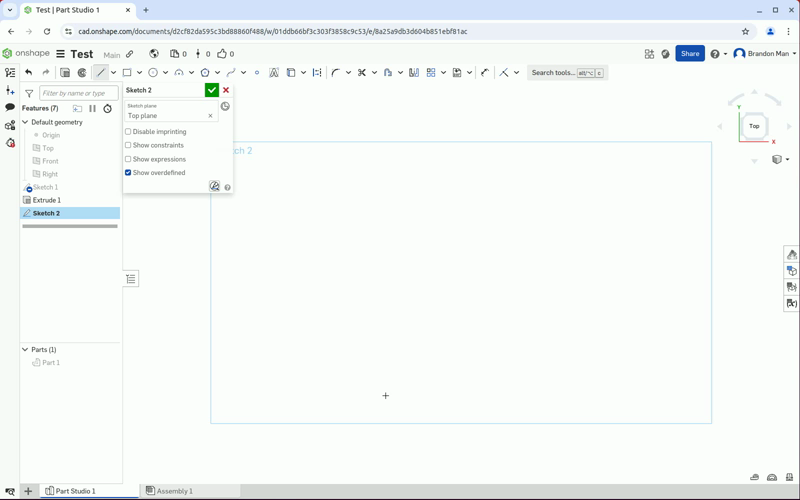
click(385, 395)
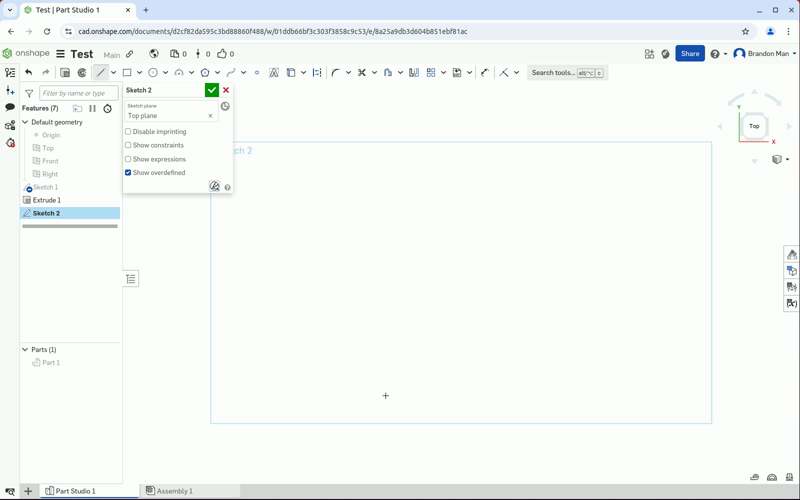
key_up(shift)
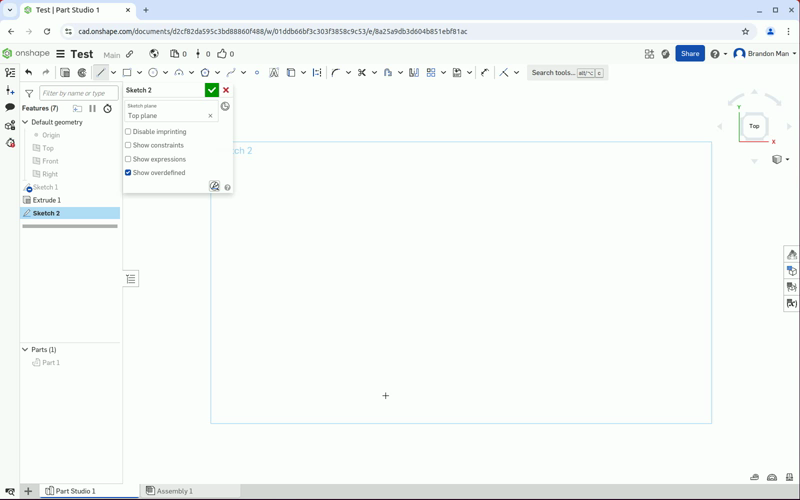
key_down(shift)
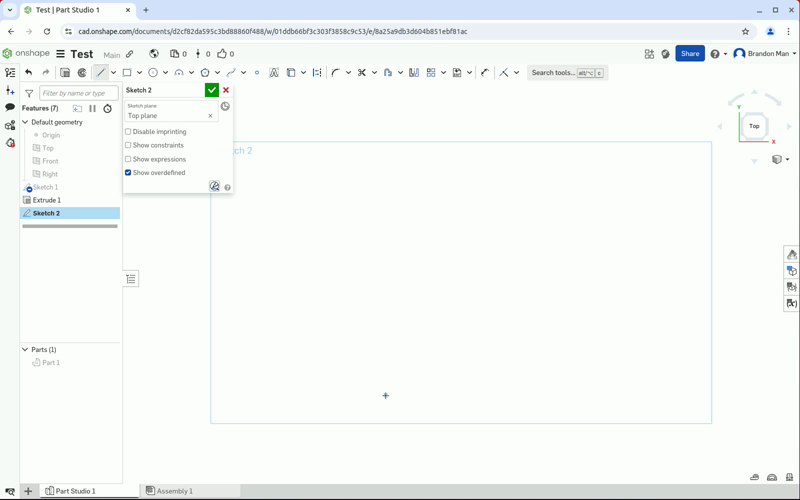
mouse_move(415, 395)
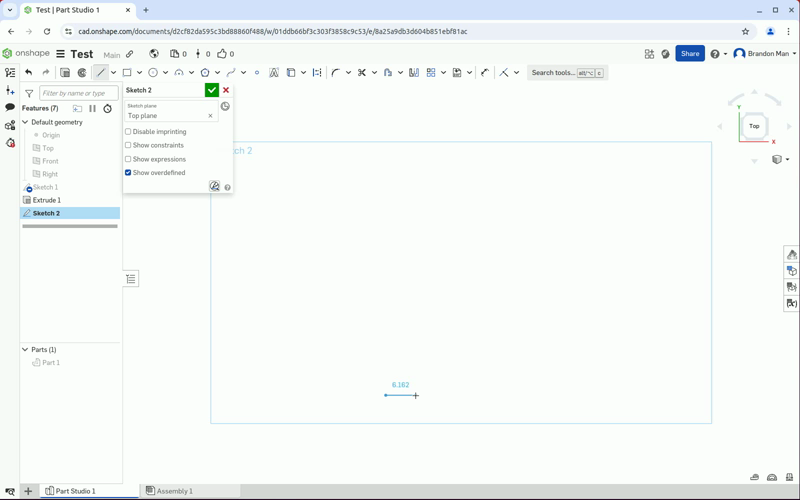
mouse_move(424, 395)
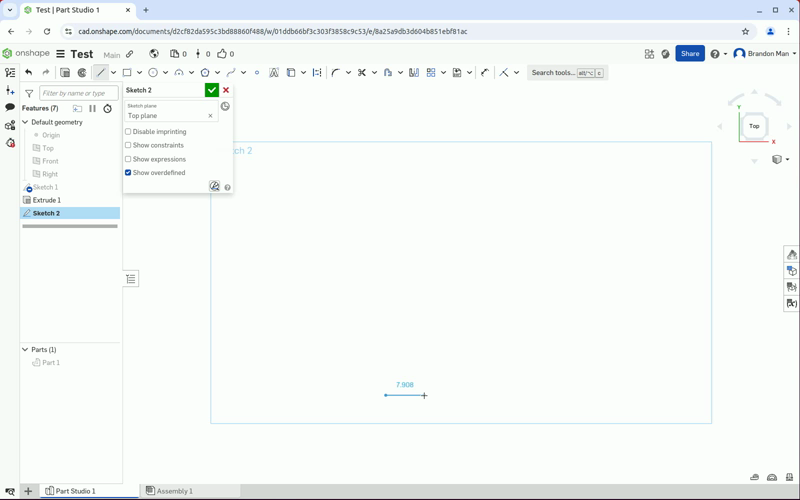
click(424, 395)
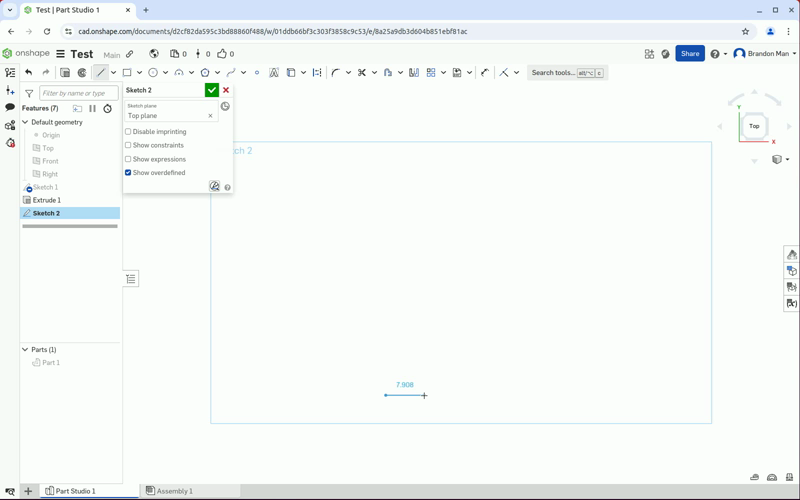
key_up(shift)
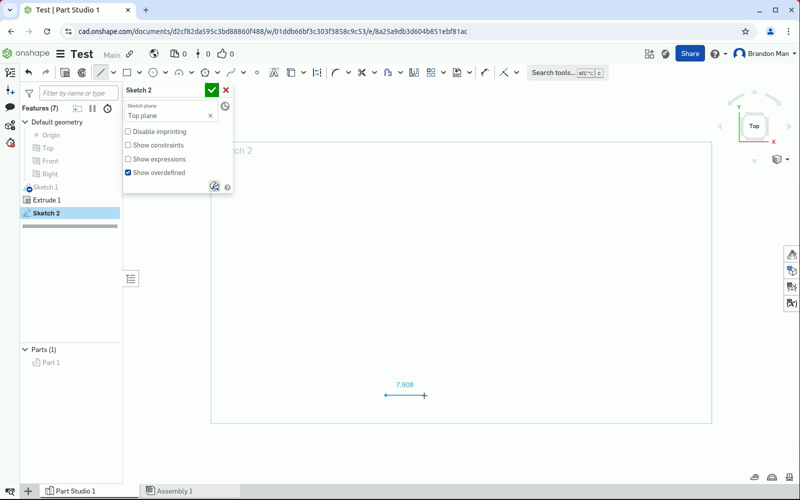
key_down(shift)
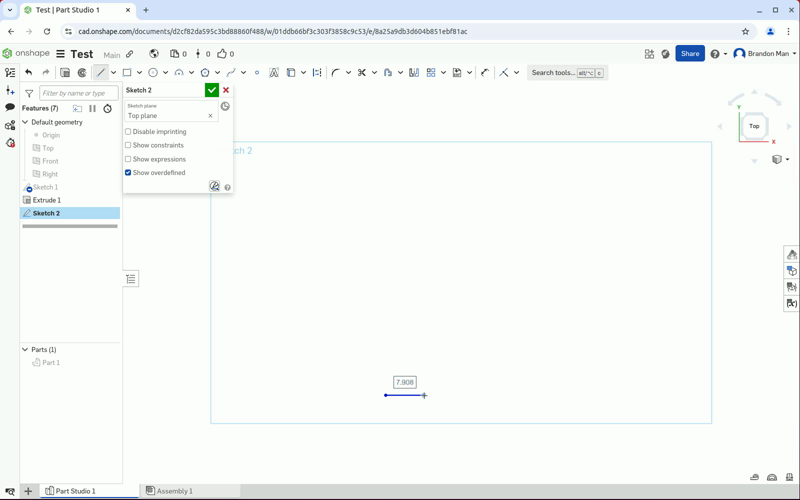
mouse_move(454, 395)
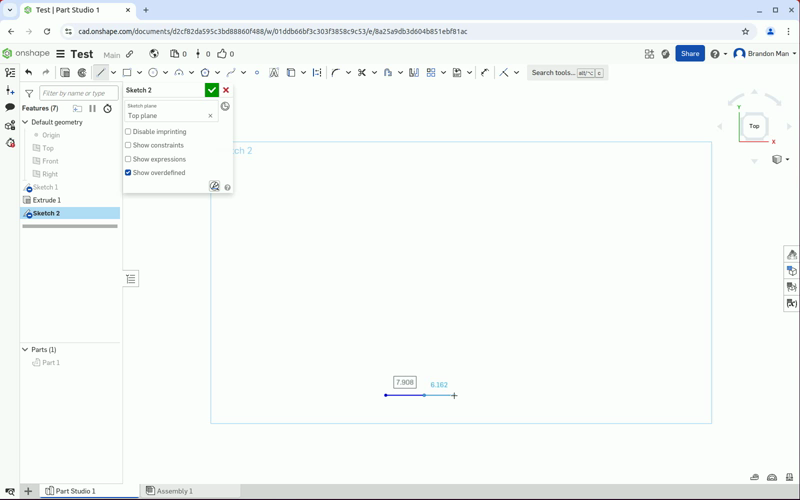
mouse_move(424, 357)
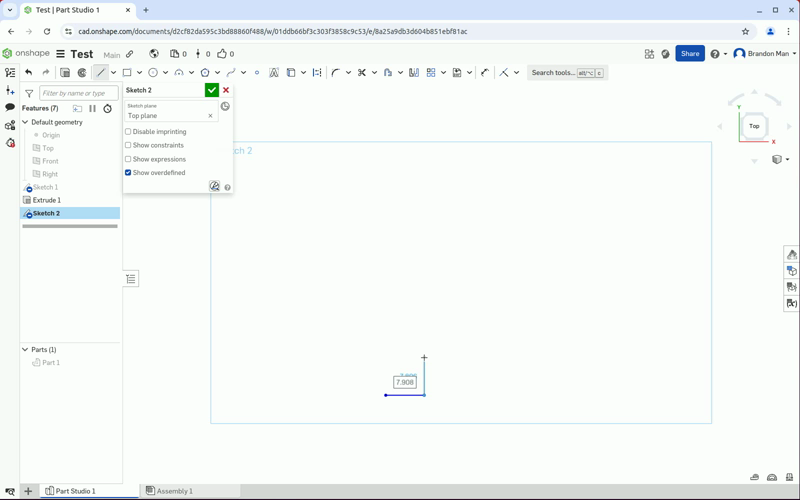
click(424, 357)
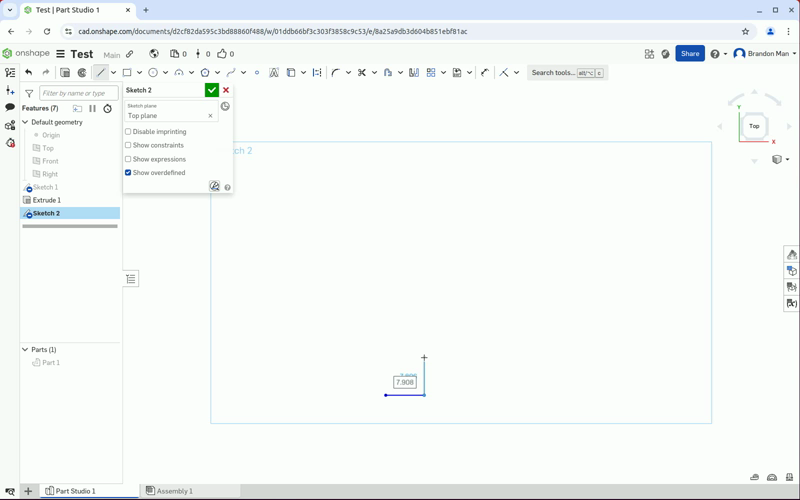
key_up(shift)
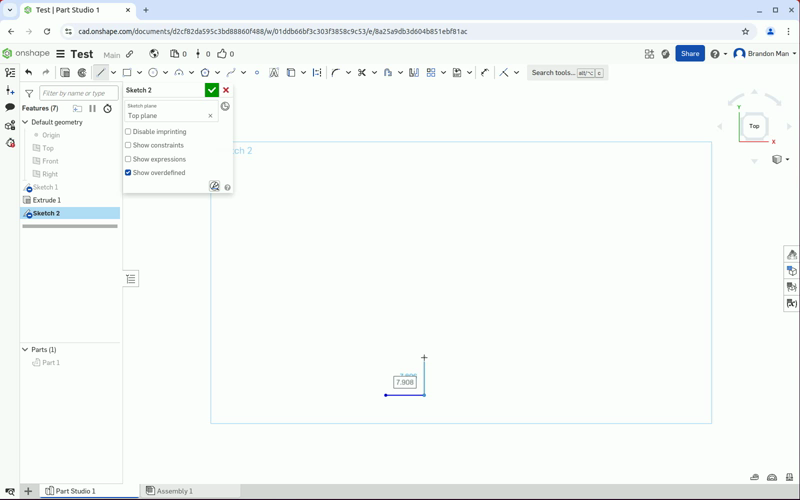
key_down(shift)
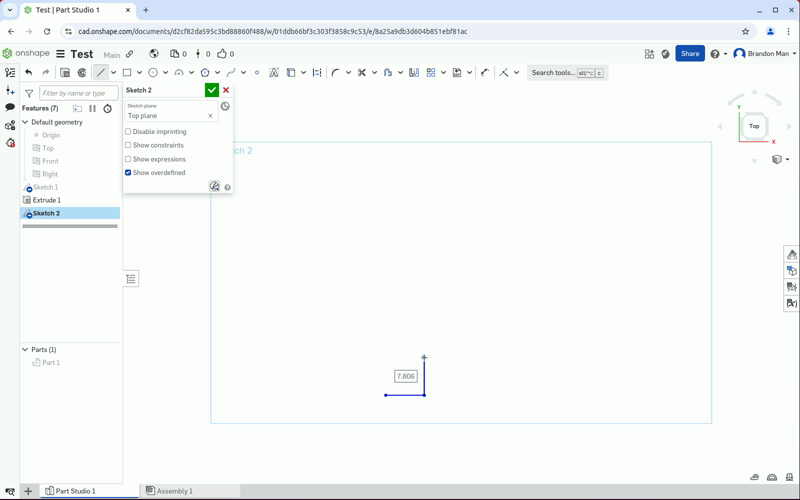
mouse_move(454, 357)
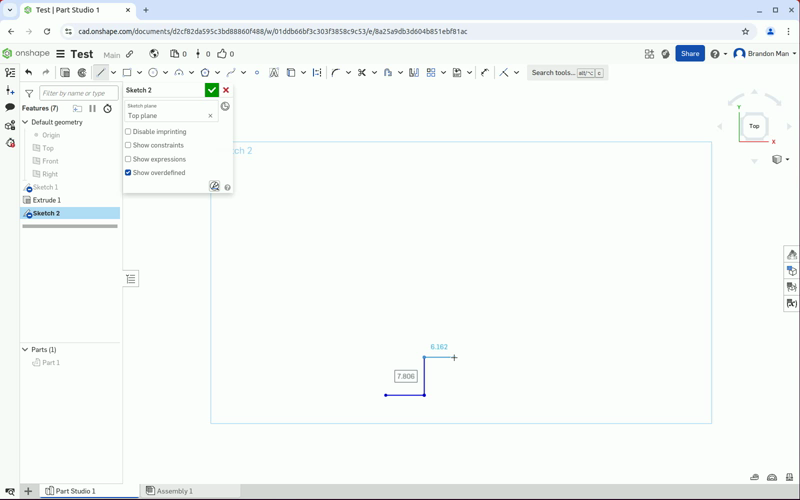
mouse_move(385, 357)
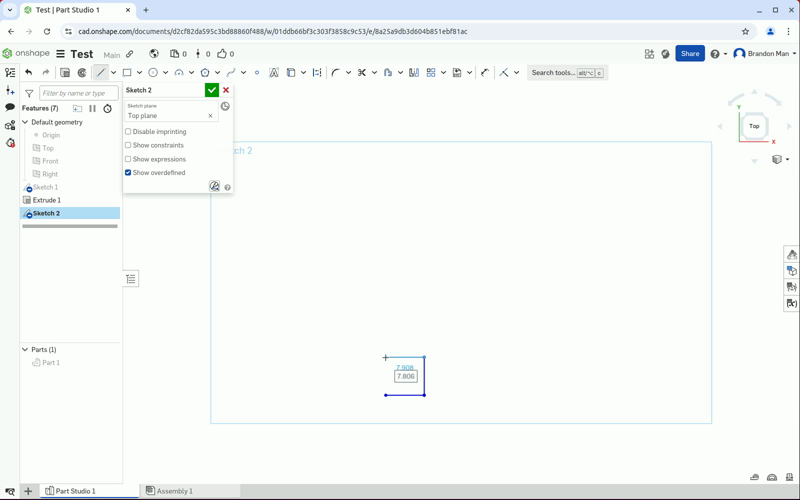
click(385, 357)
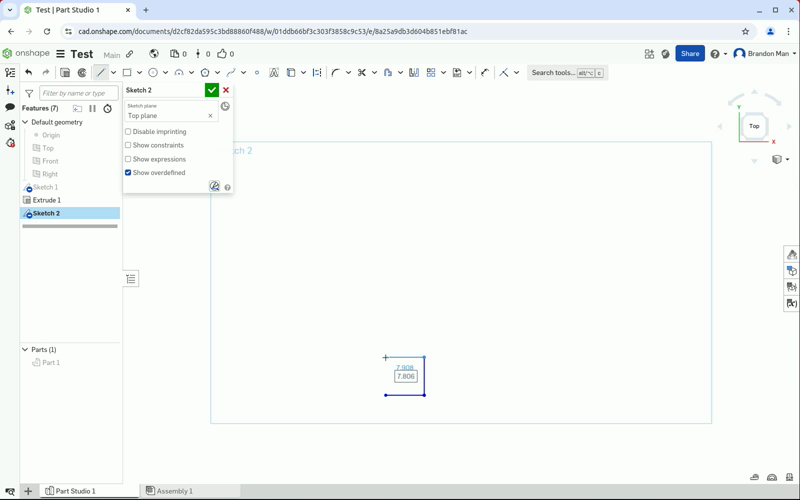
key_up(shift)
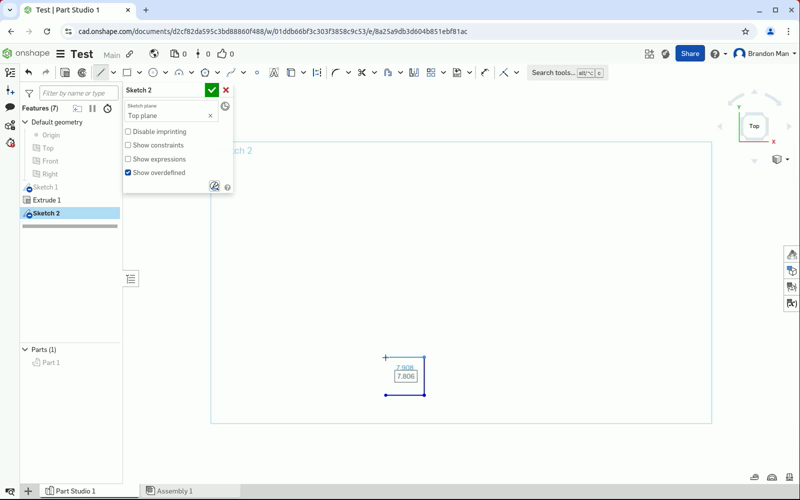
mouse_move(415, 357)
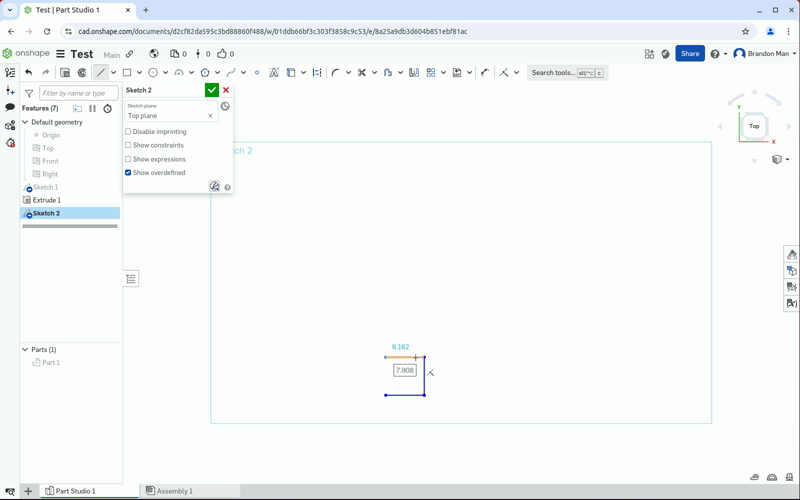
key_down(shift)
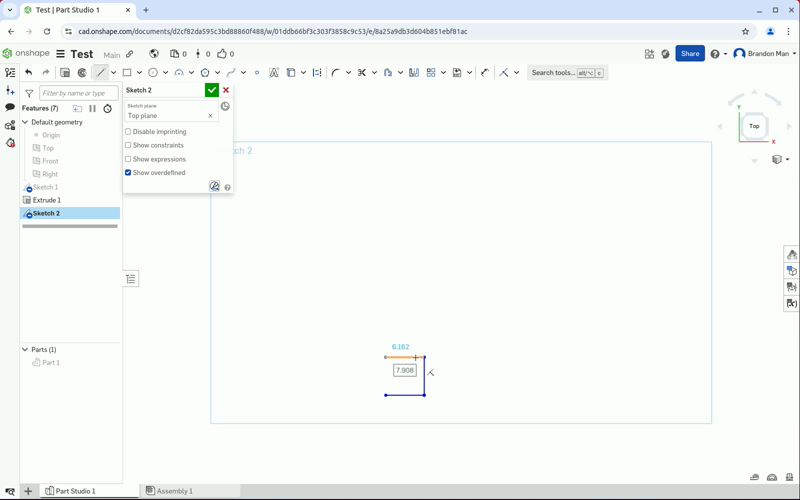
mouse_move(385, 395)
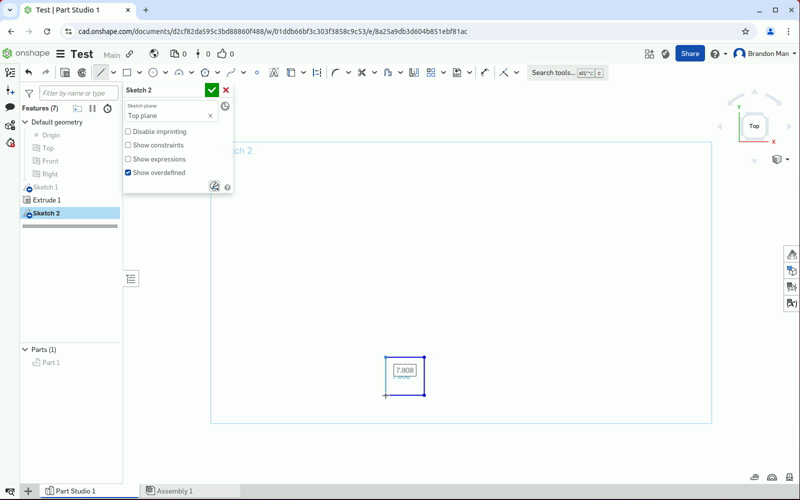
key_up(shift)
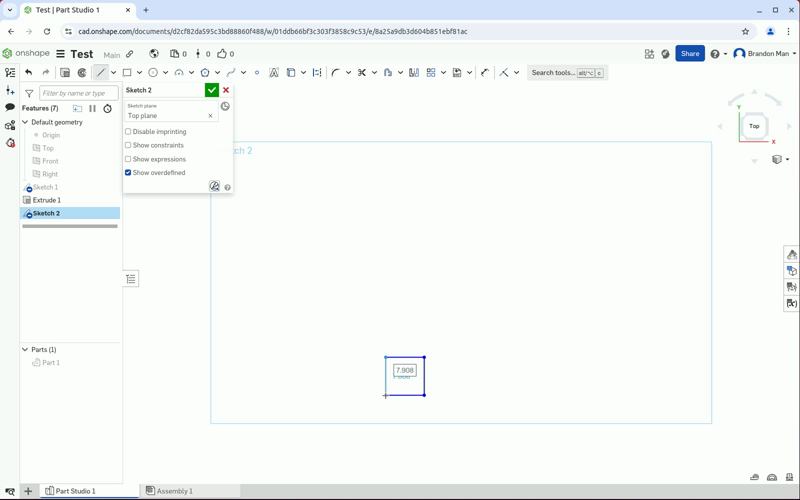
click(385, 395)
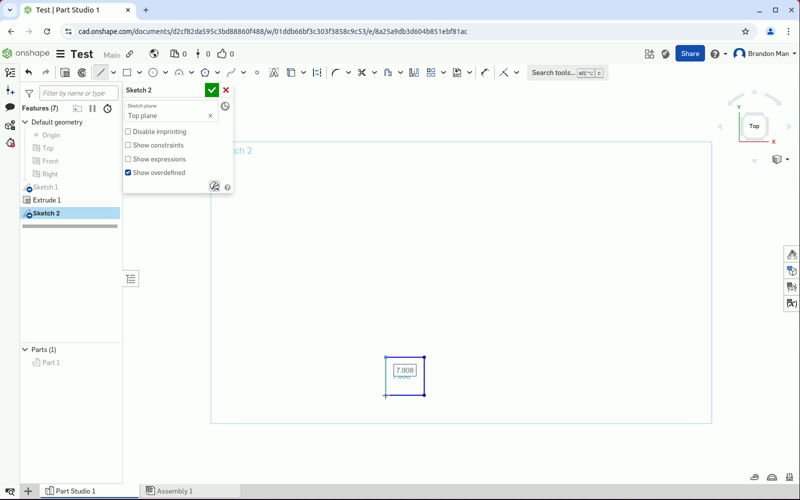
key(esc)
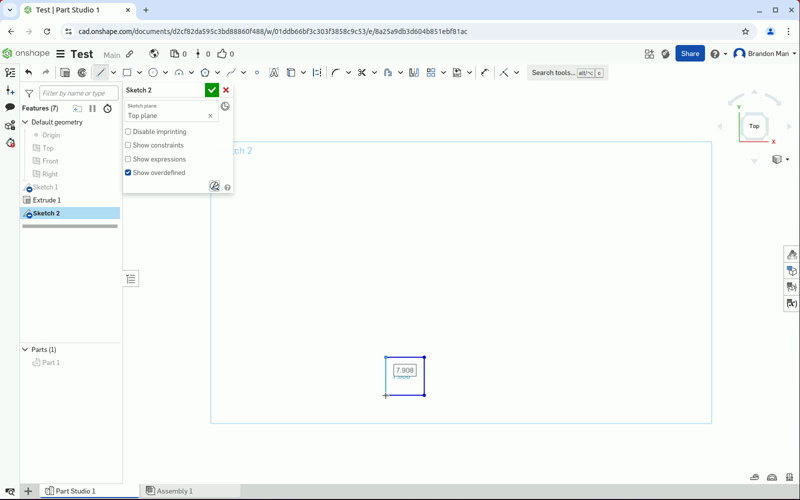
mouse_move(401, 387)
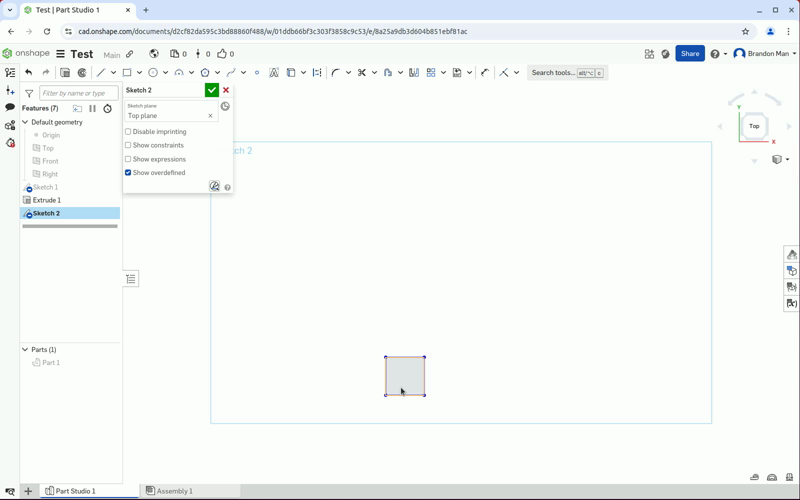
scroll(6)
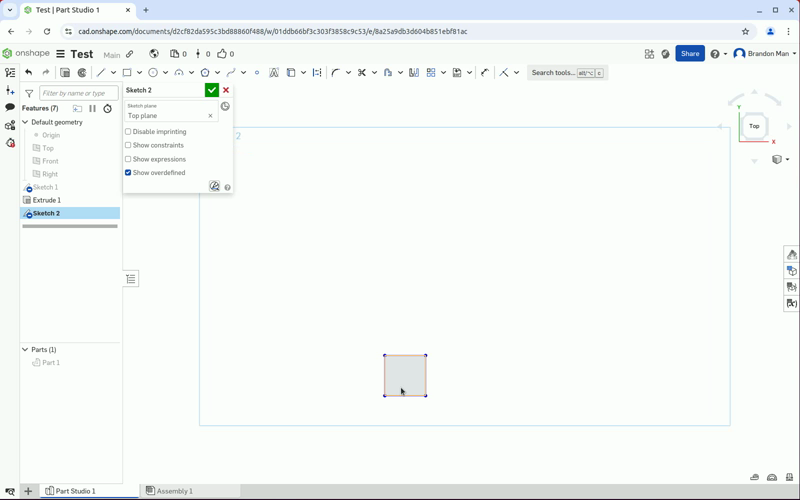
scroll(6)
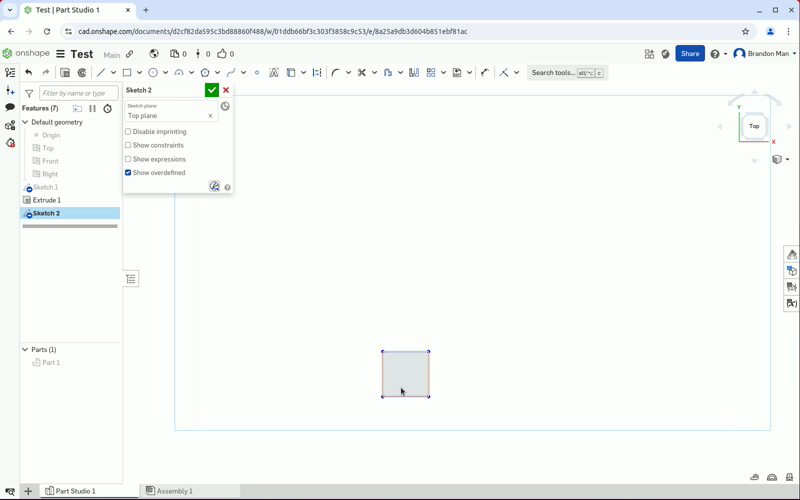
scroll(6)
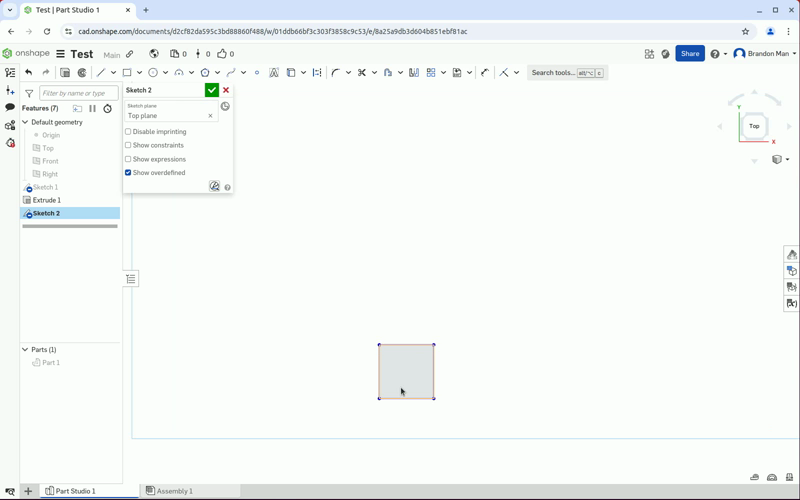
scroll(6)
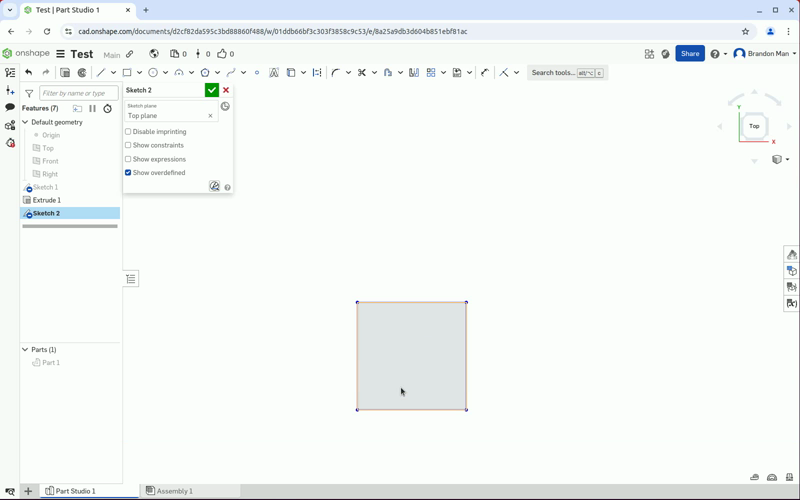
scroll(6)
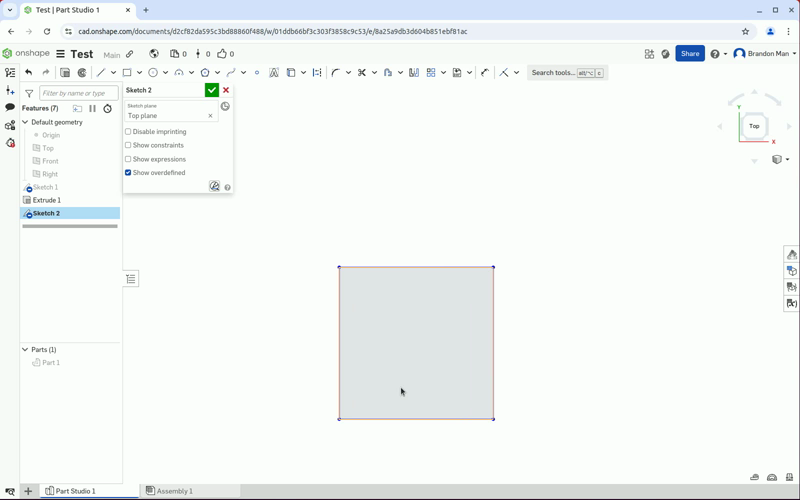
scroll(6)
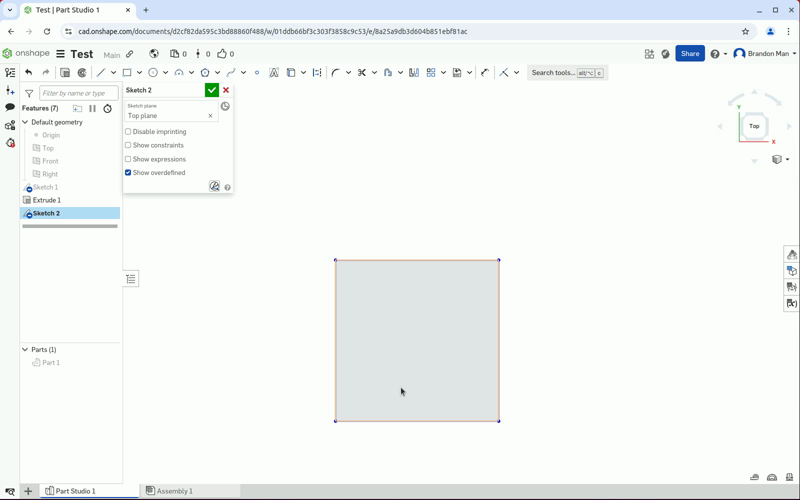
scroll(6)
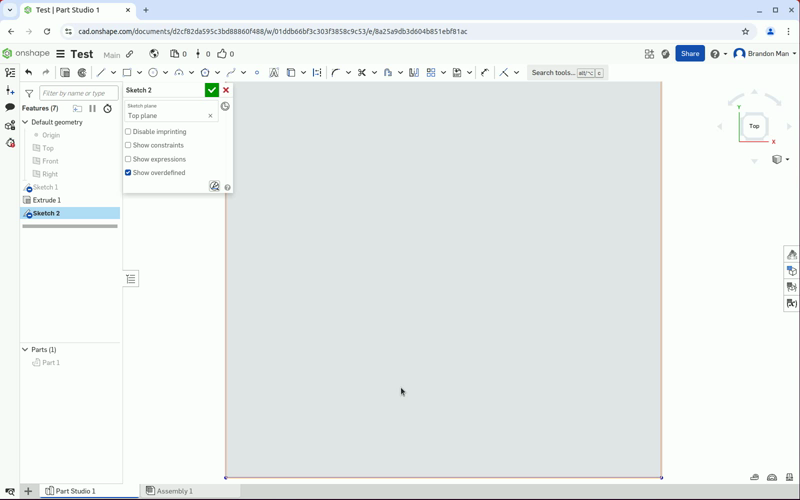
click(401, 387)
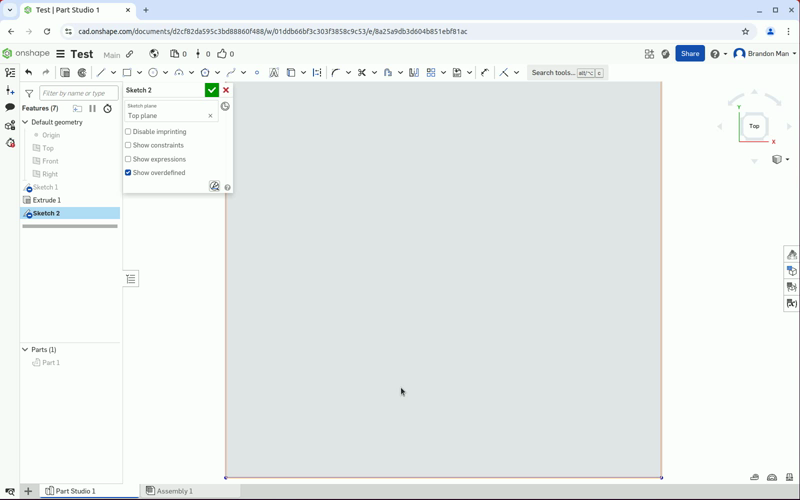
scroll(-6)
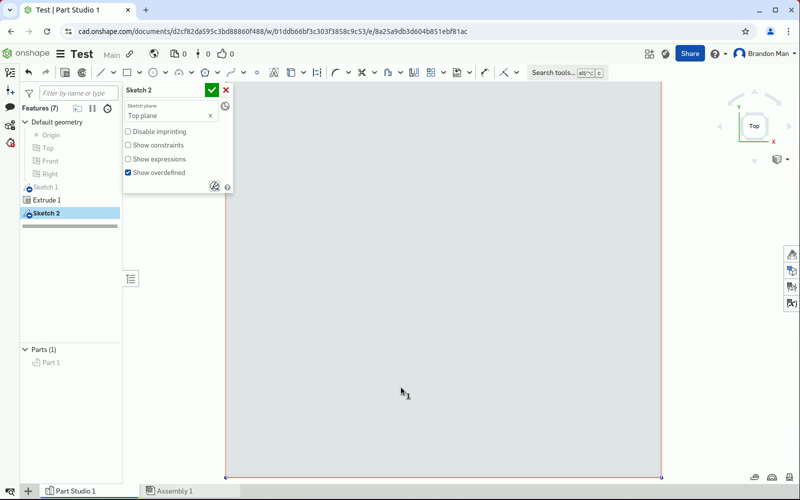
scroll(-6)
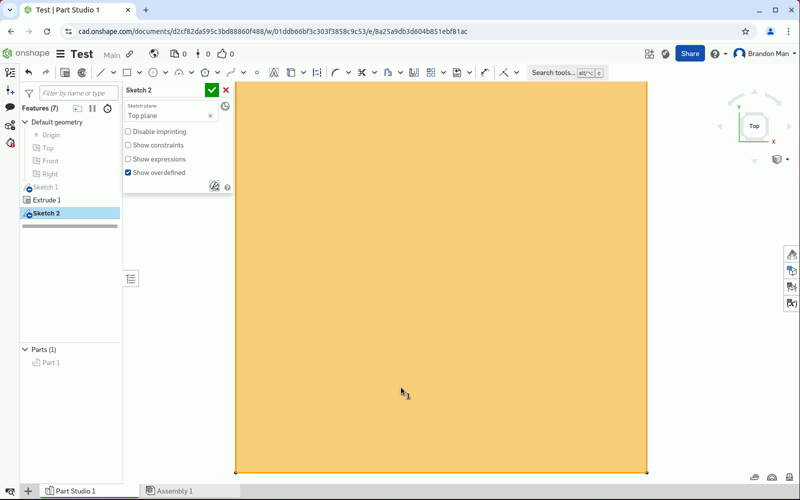
scroll(-6)
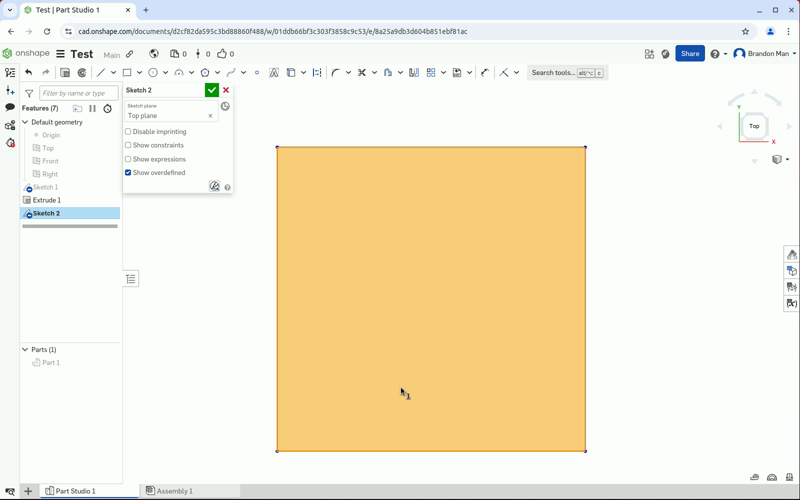
scroll(-6)
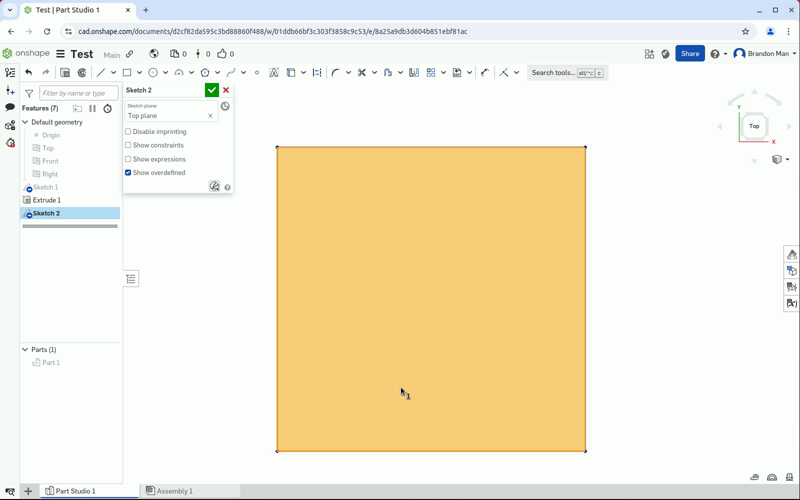
scroll(-6)
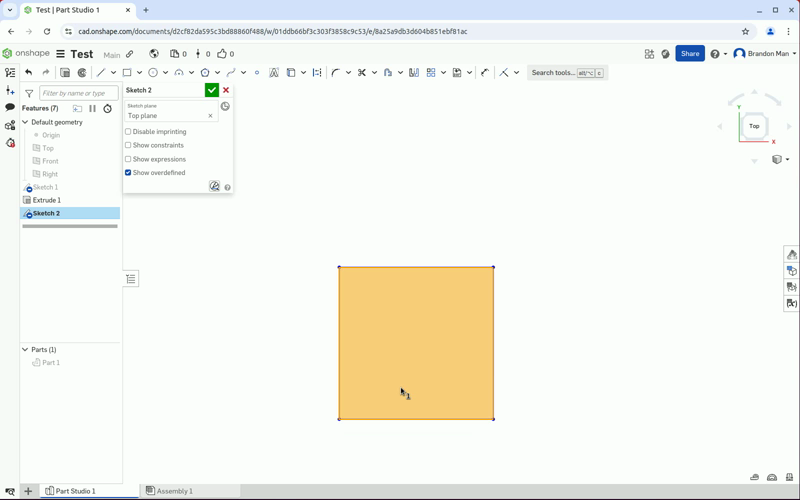
scroll(-6)
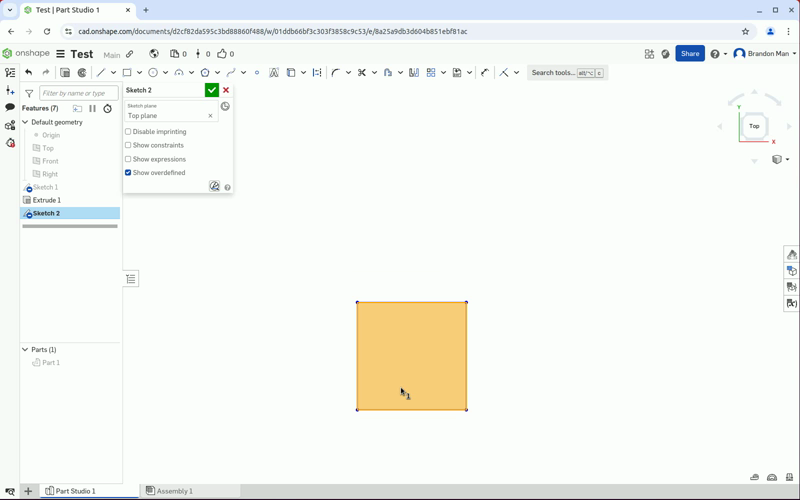
scroll(-6)
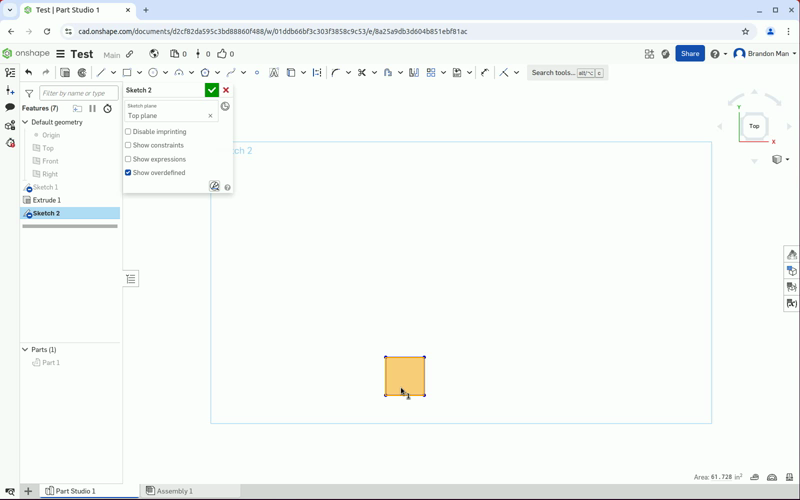
mouse_move(73, 352)
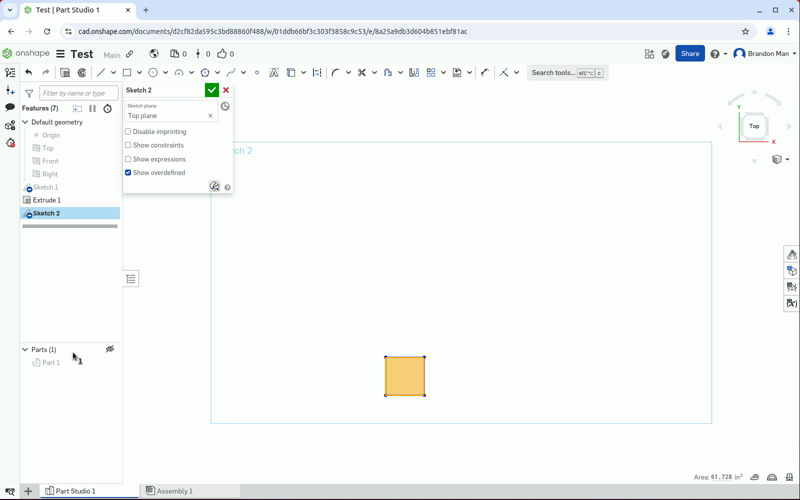
key(shift+y)
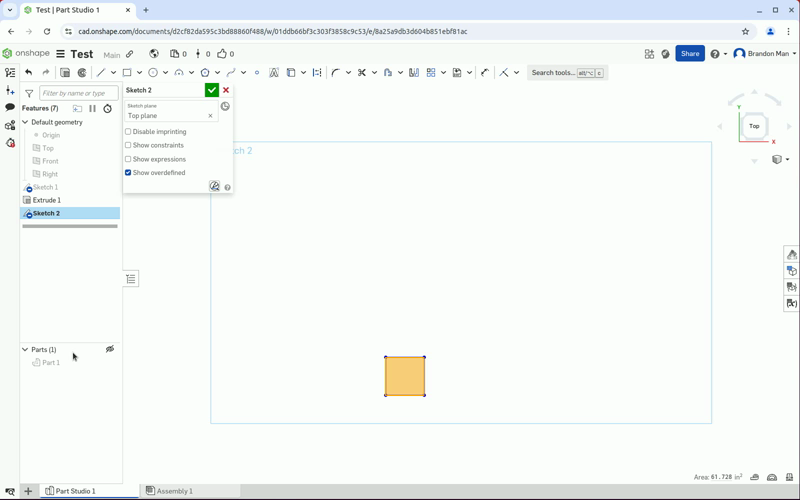
key(shift+e)
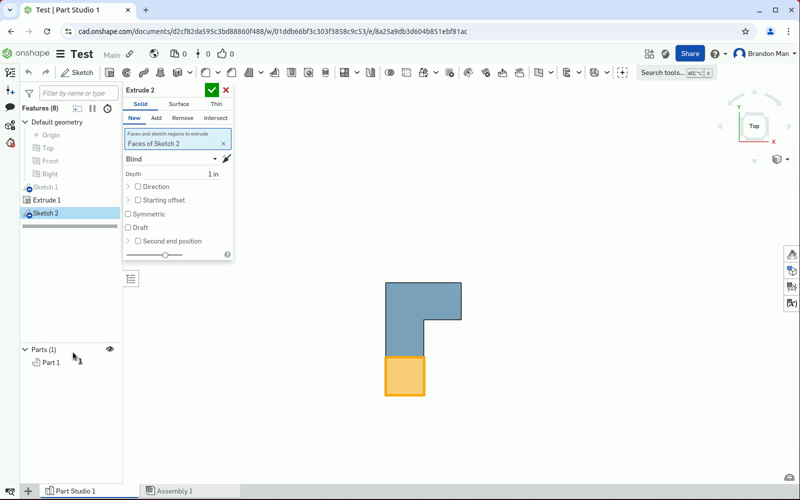
mouse_move(143, 106)
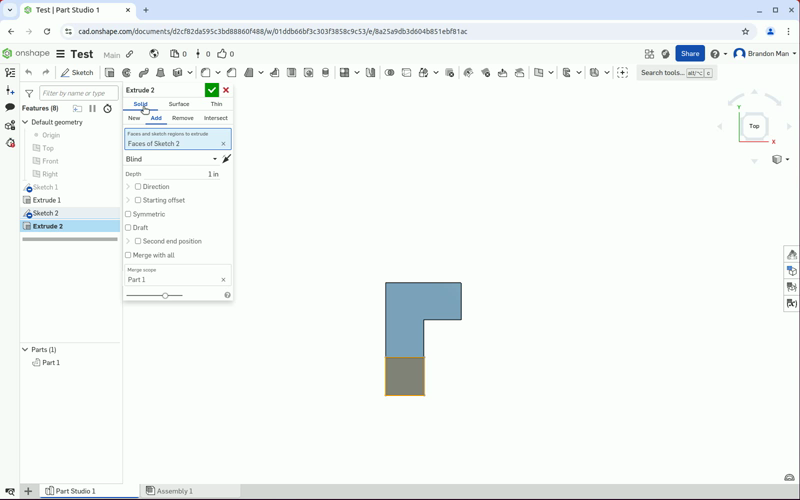
click(143, 106)
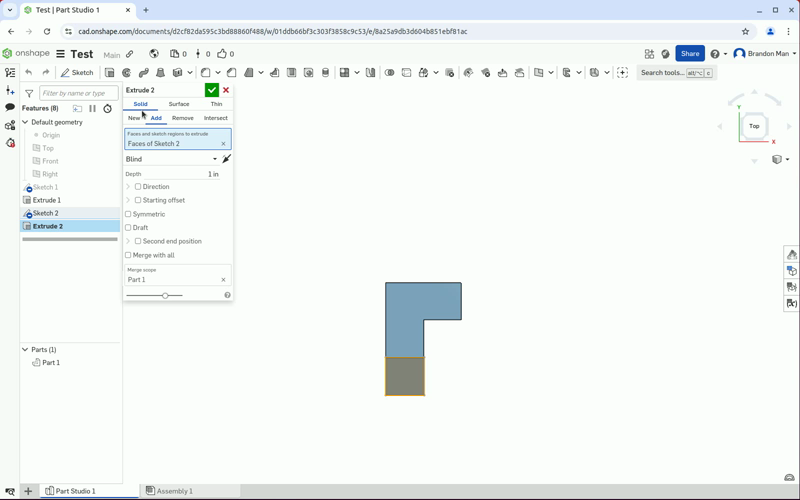
mouse_move(137, 120)
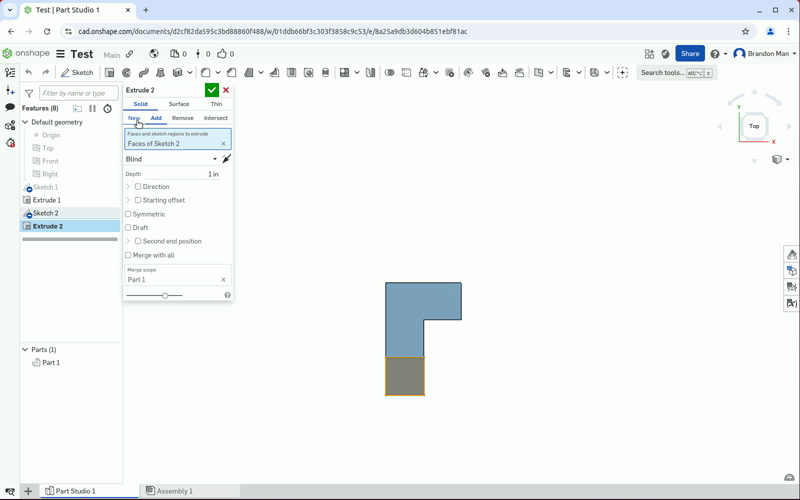
click(137, 120)
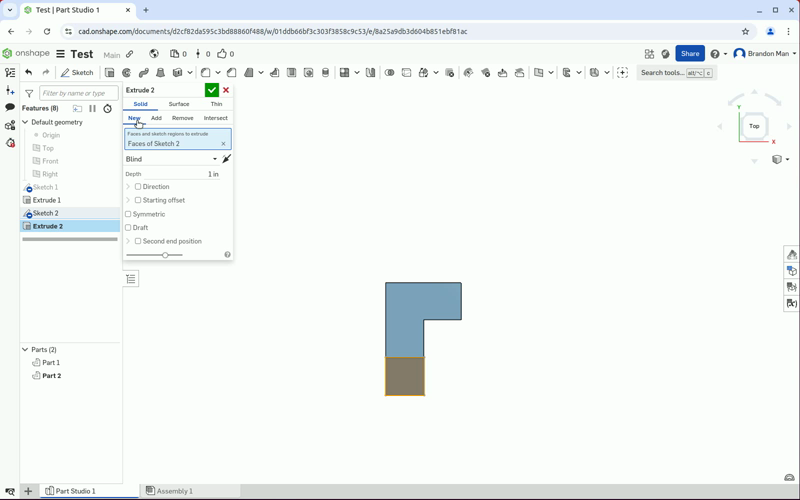
key(tab, 4)
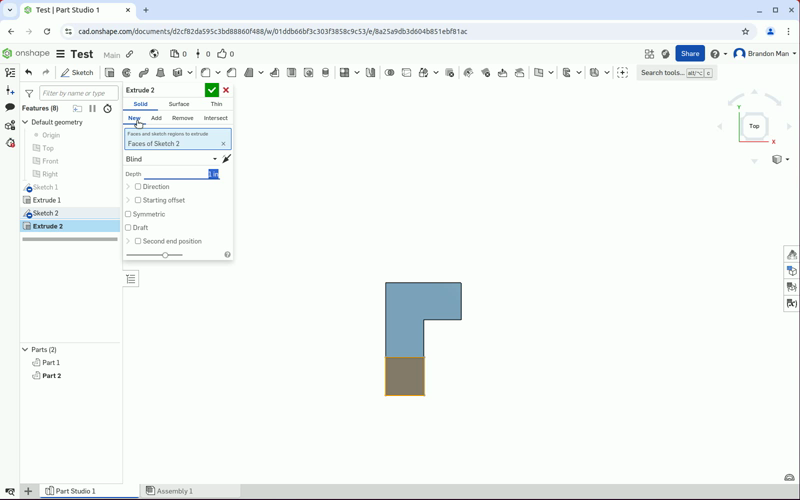
text(15.405)
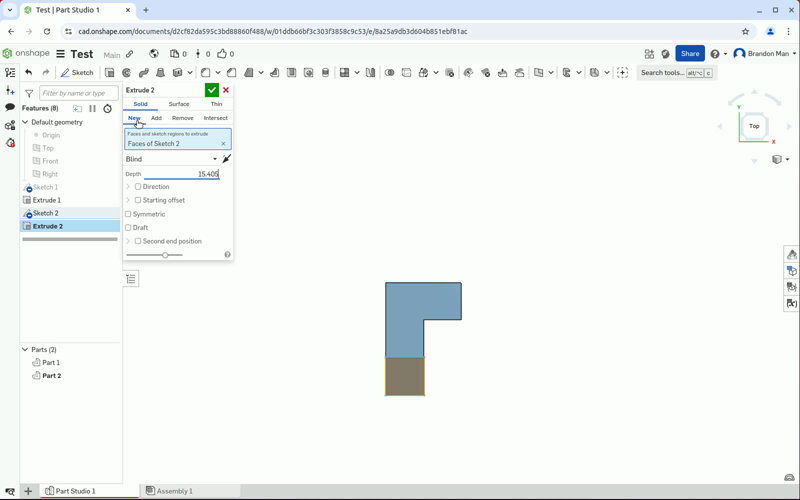
key(enter)
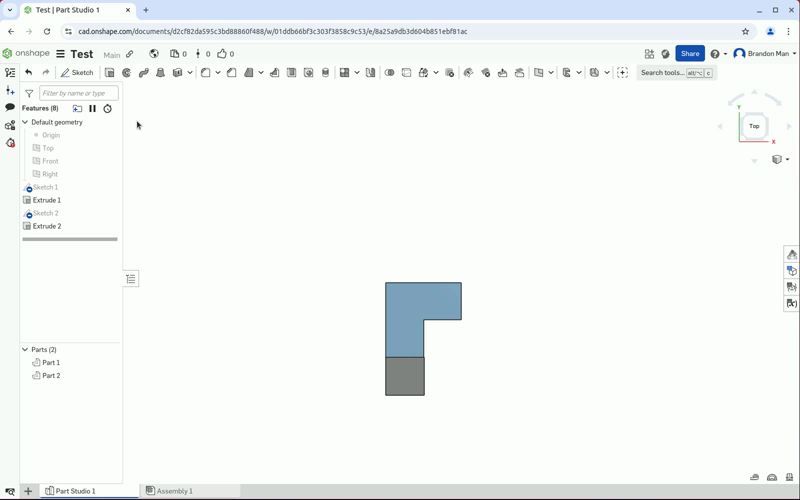
key(shift+h)
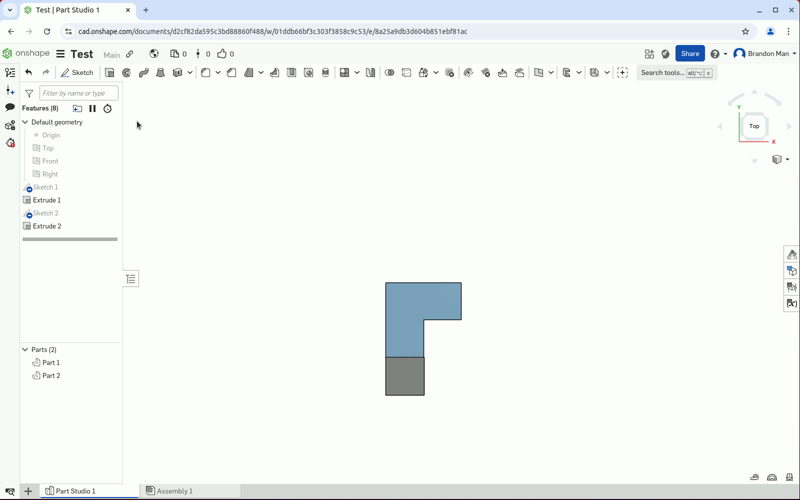
key(shift+h)
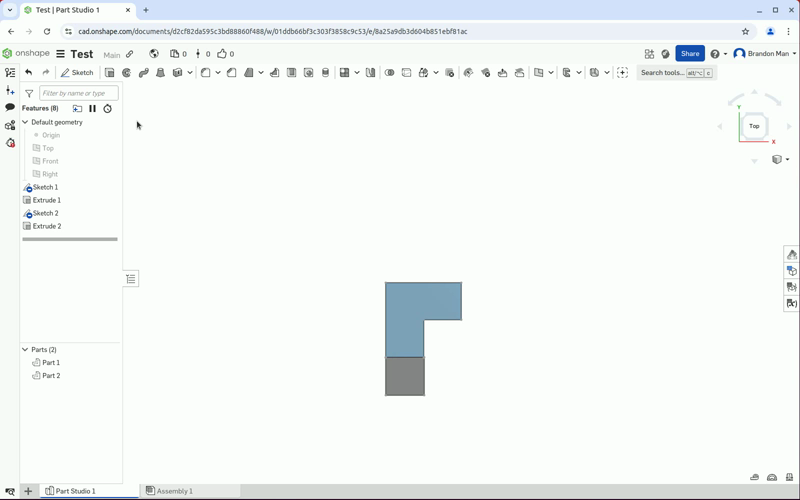
key(shift+7)
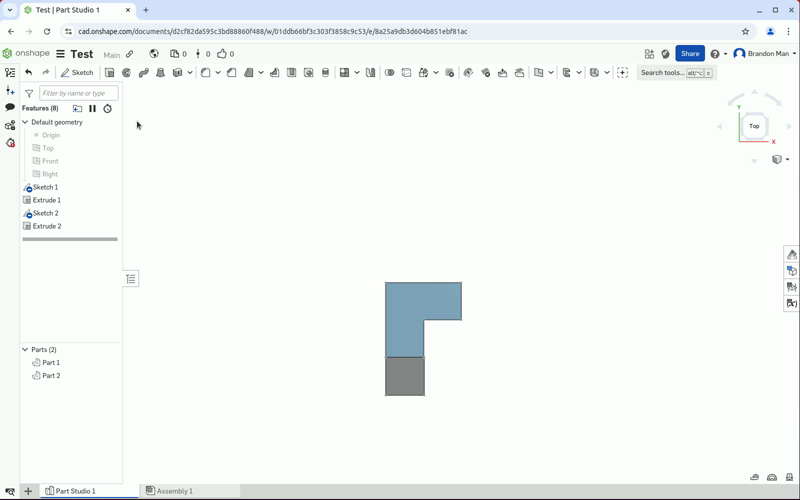
key(up, 3)
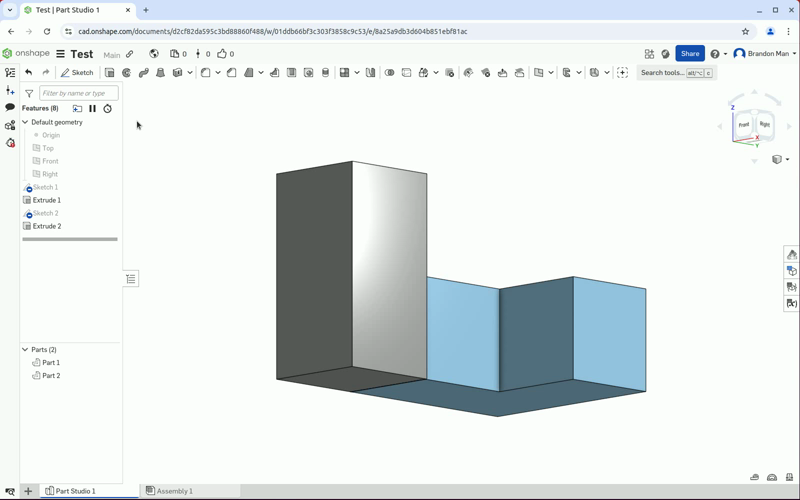
key(left, 3)
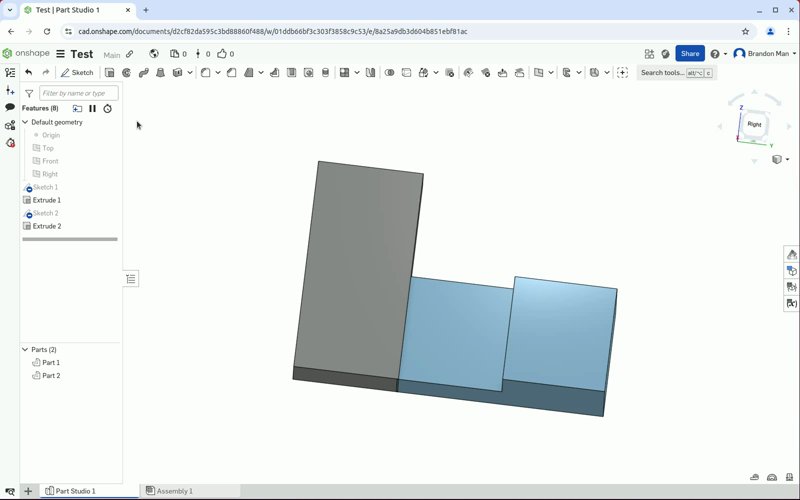
key(right, 3)
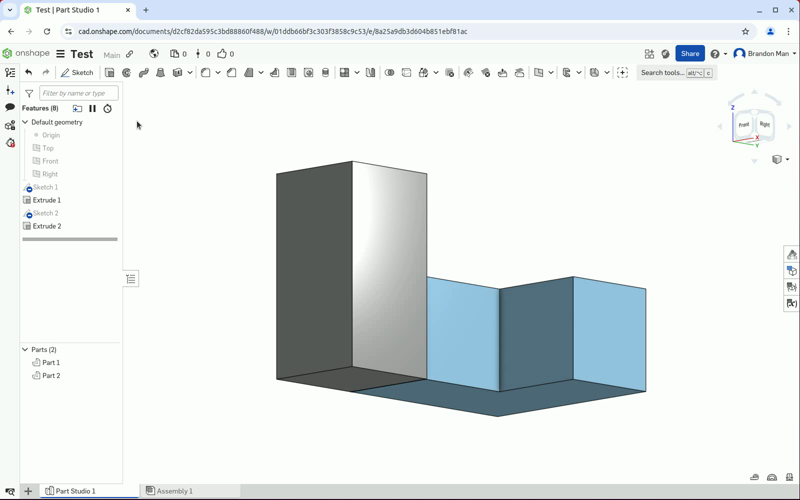
key(down, 3)
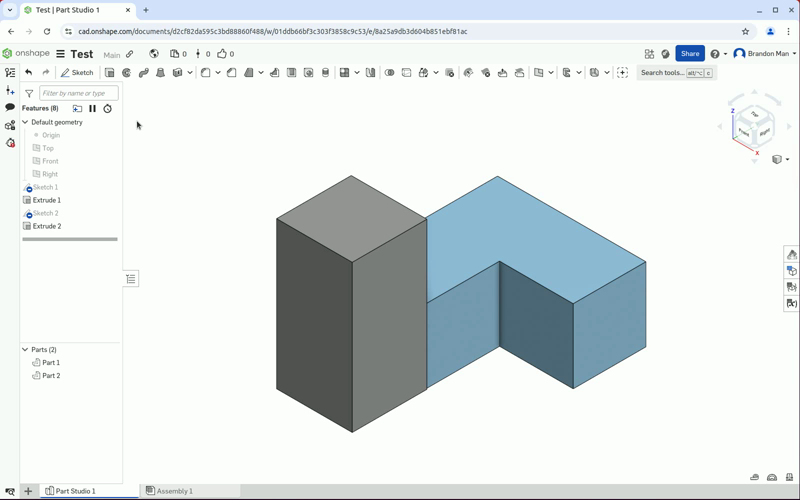
mouse_move(73, 189)
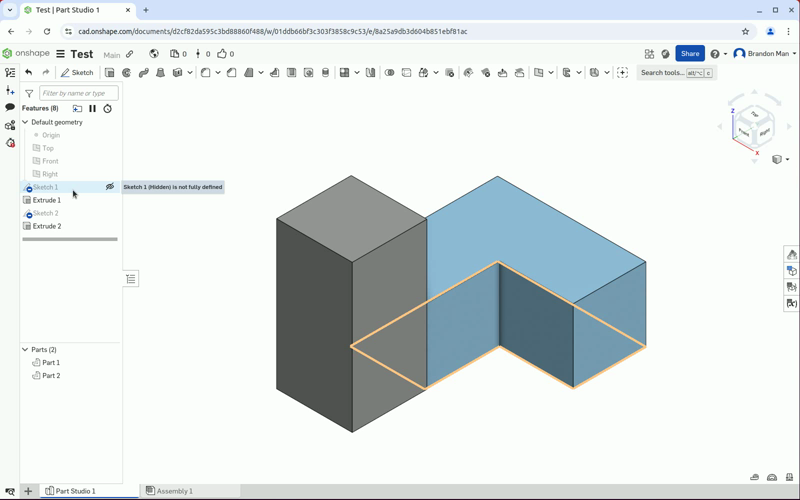
click(73, 189)